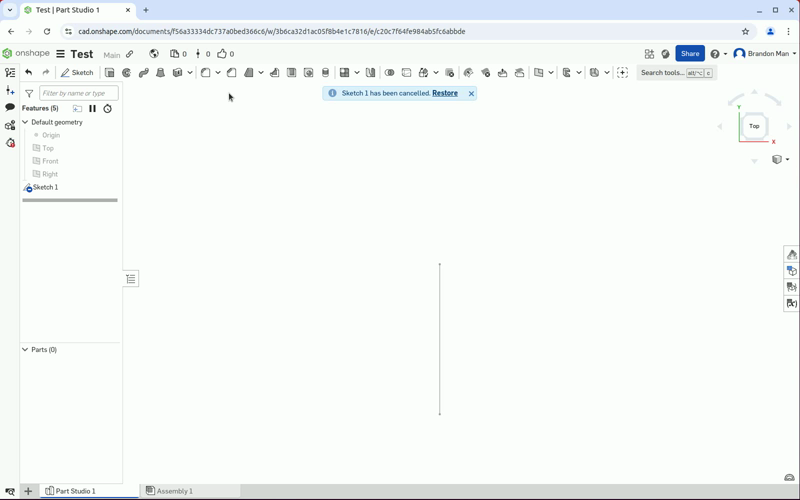
key(shift+h)
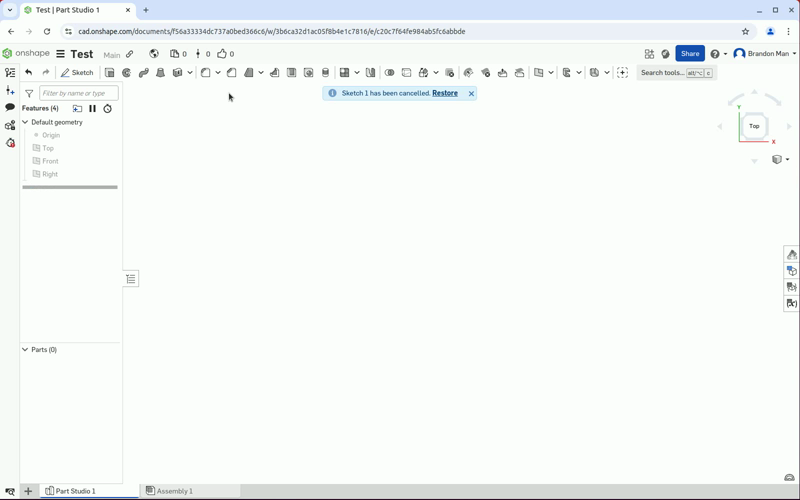
key(shift+s)
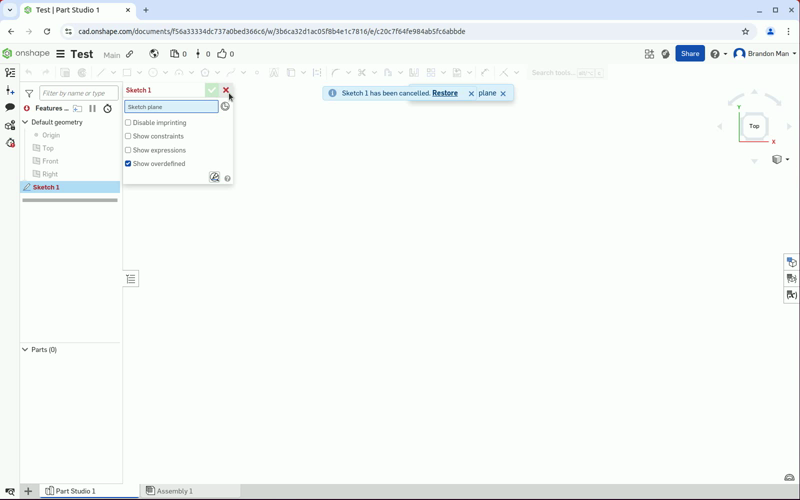
mouse_move(73, 150)
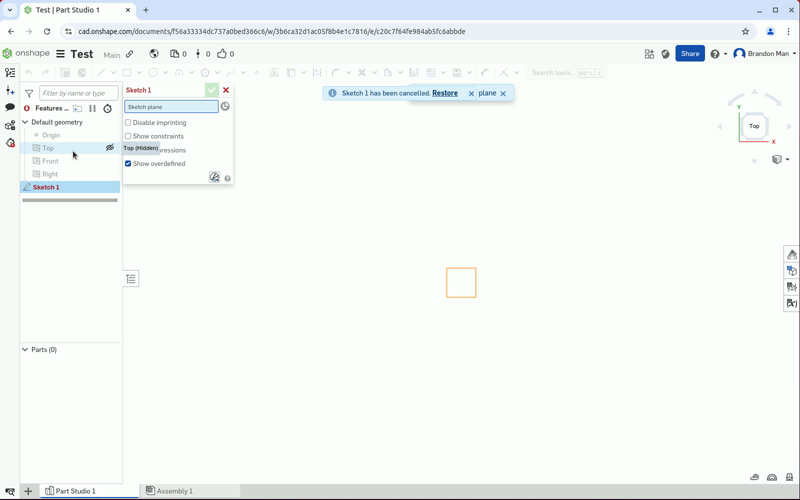
click(73, 150)
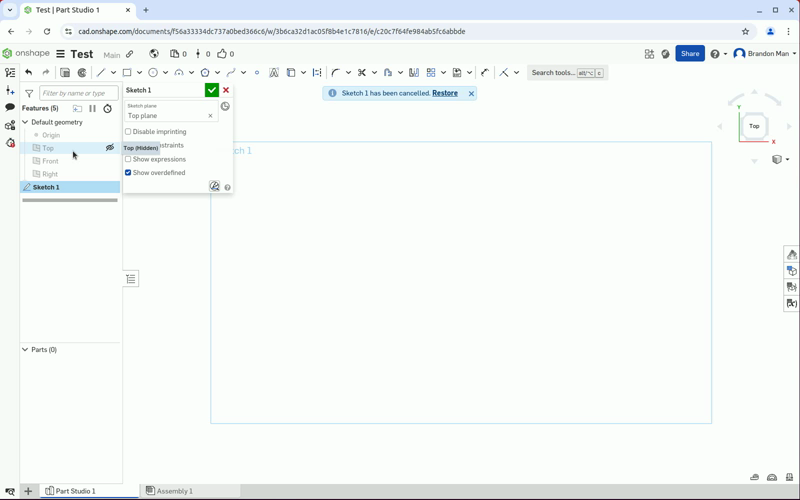
mouse_move(73, 352)
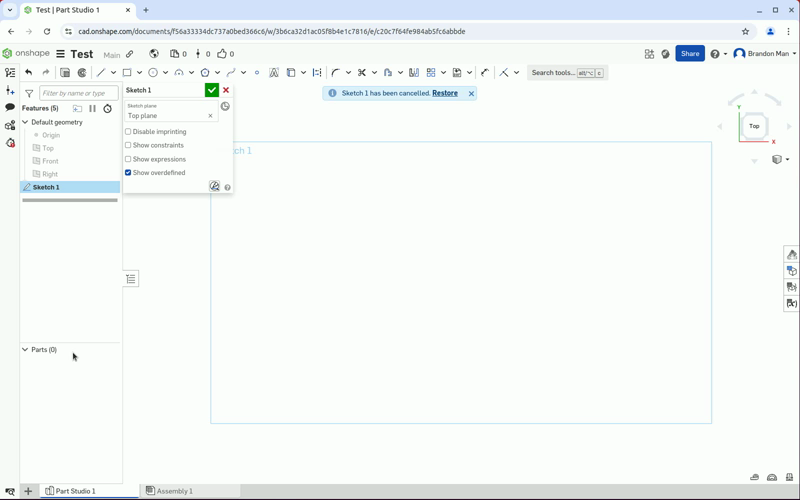
key(y)
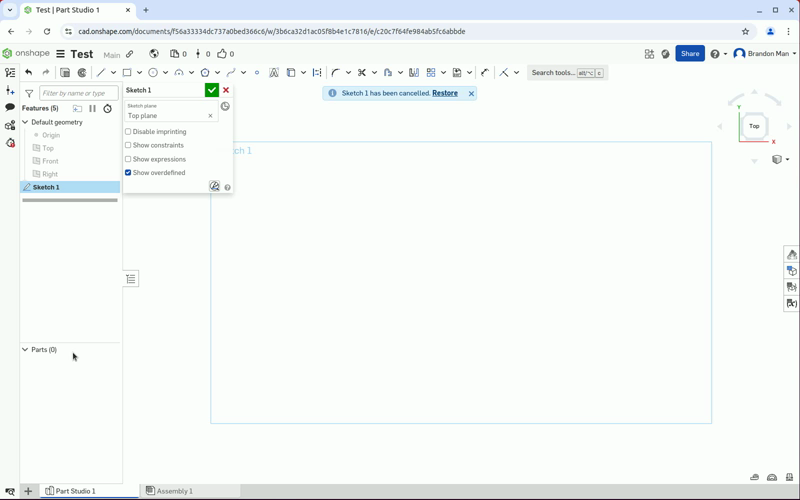
key(c)
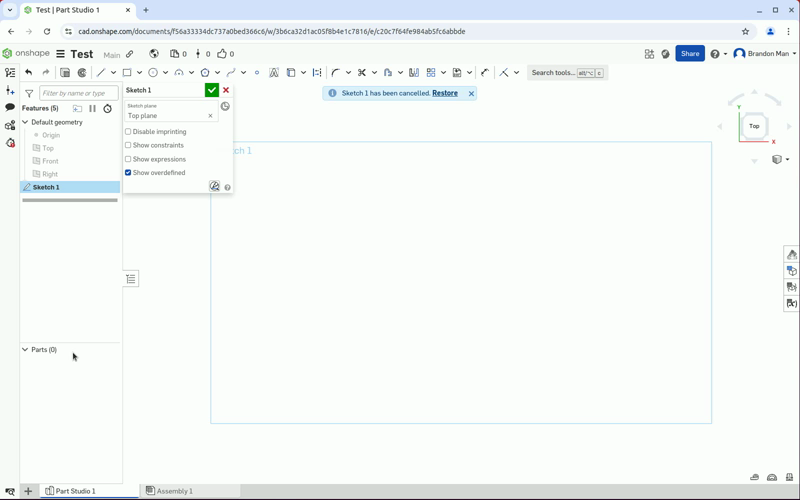
key_down(shift)
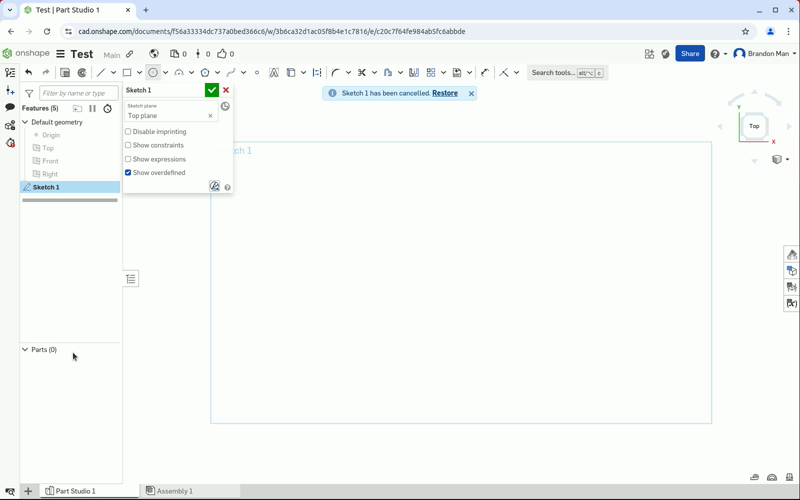
mouse_move(461, 282)
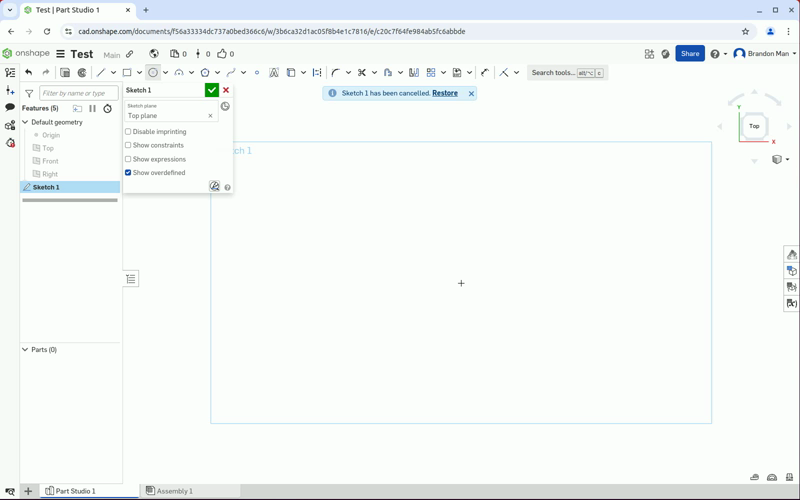
click(461, 282)
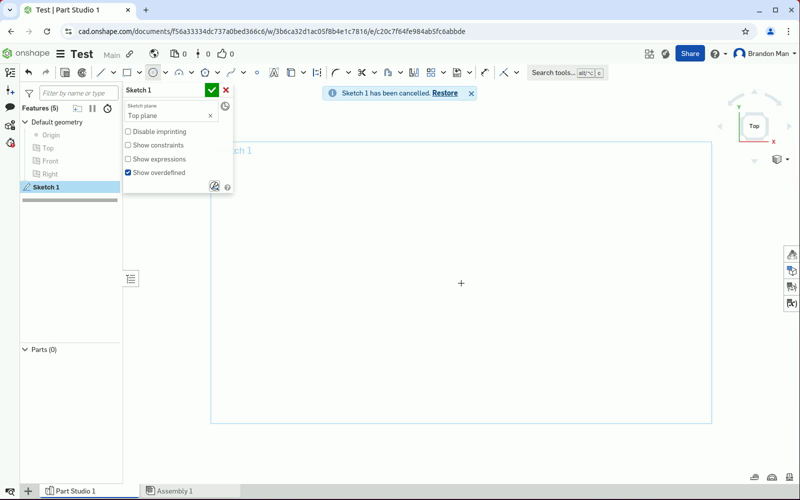
key_up(shift)
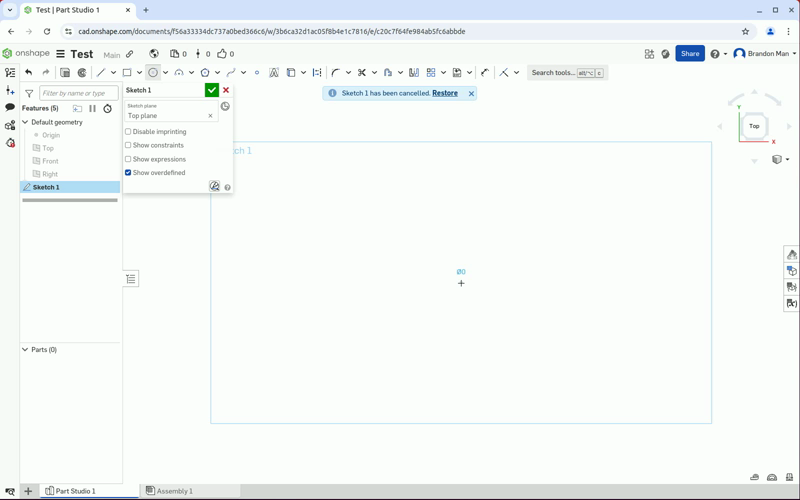
mouse_move(463, 282)
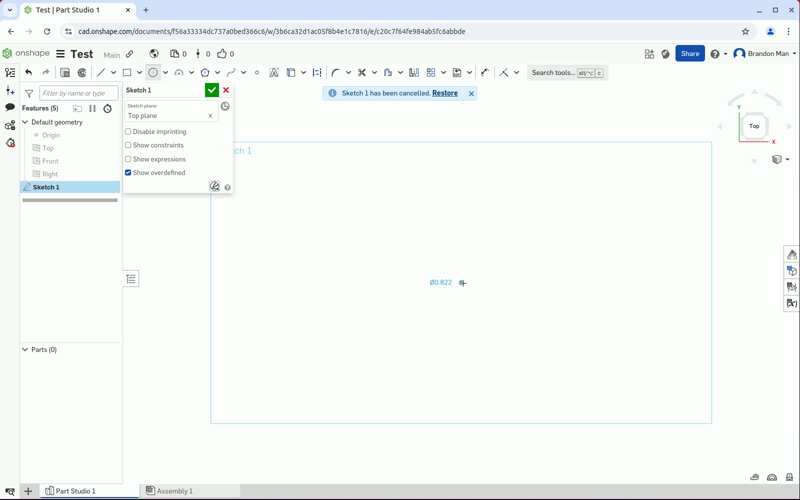
scroll(6)
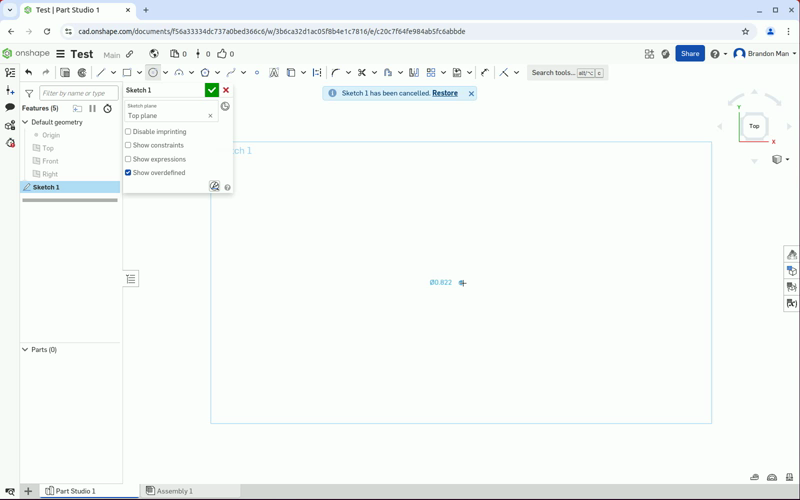
scroll(6)
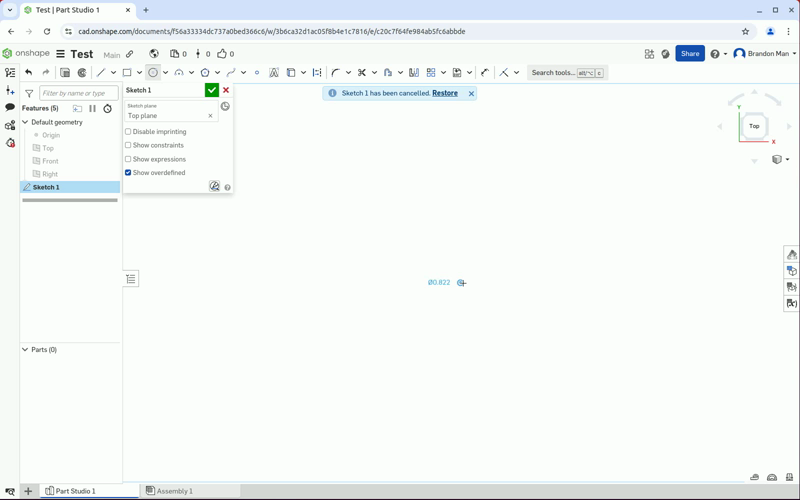
scroll(6)
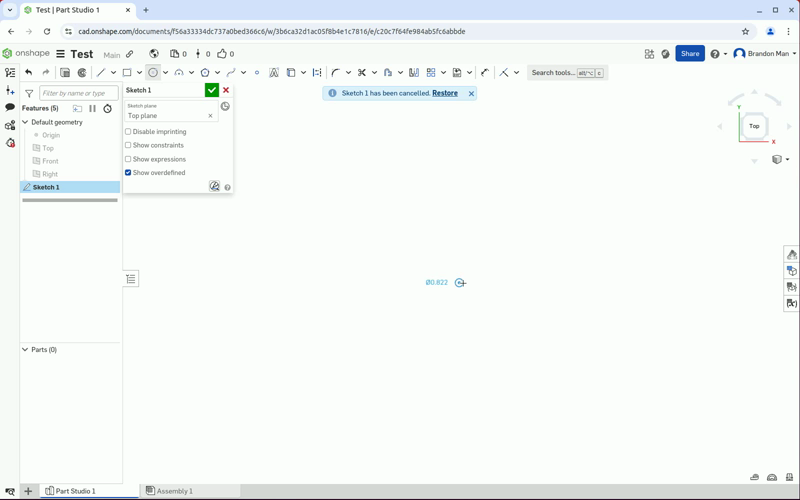
scroll(6)
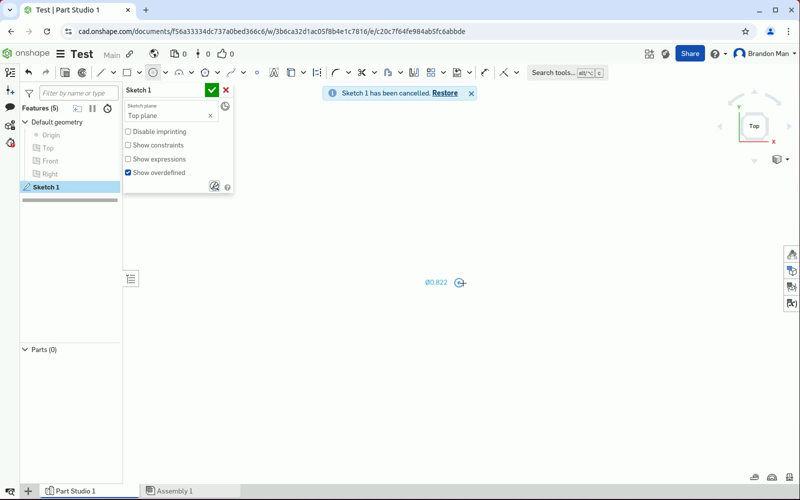
scroll(6)
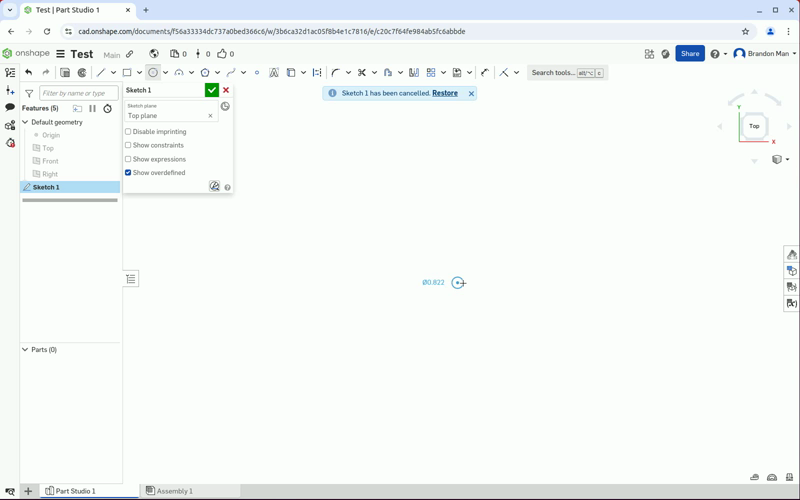
scroll(6)
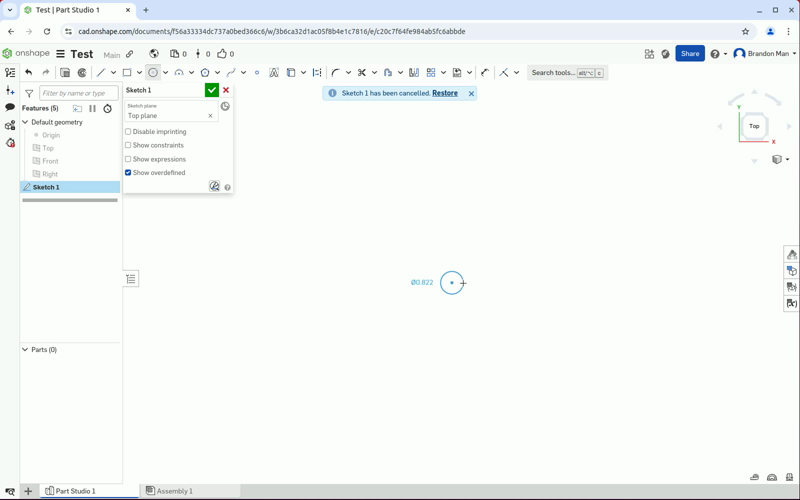
scroll(6)
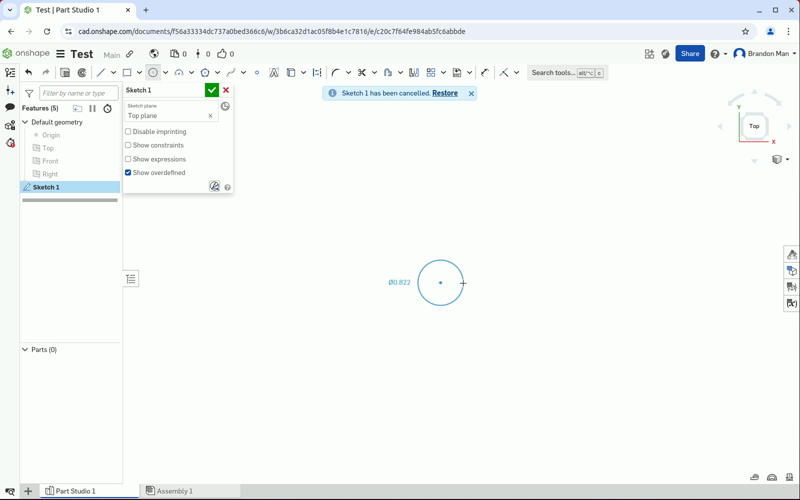
click(463, 282)
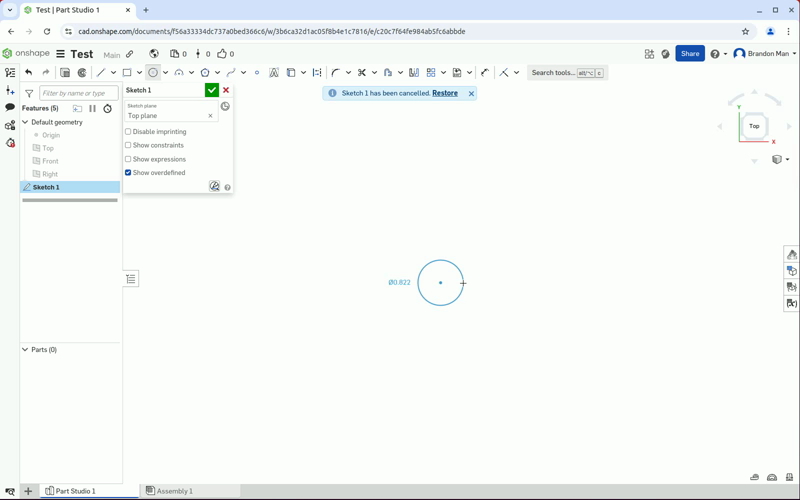
scroll(-6)
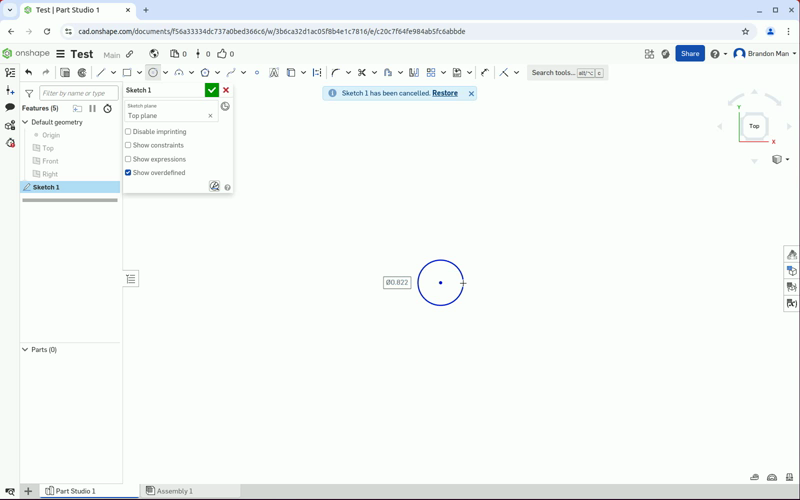
scroll(-6)
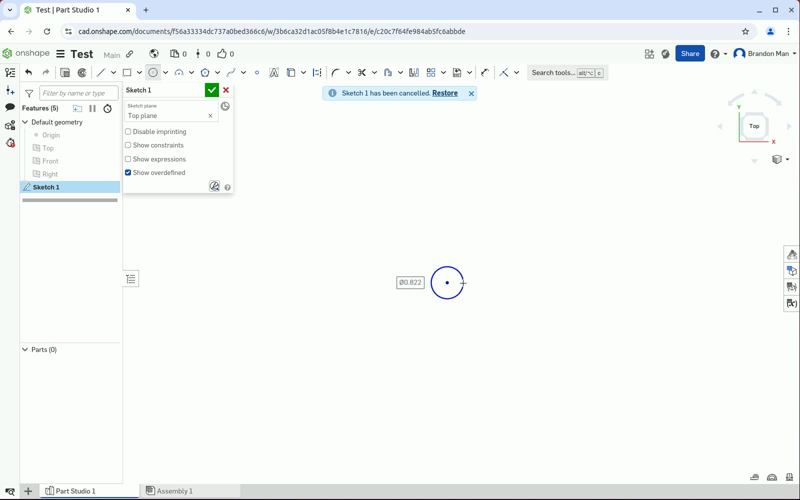
scroll(-6)
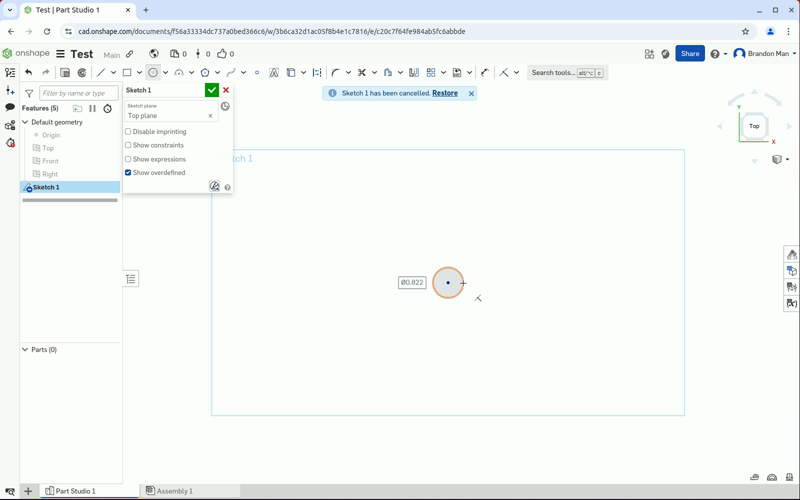
scroll(-6)
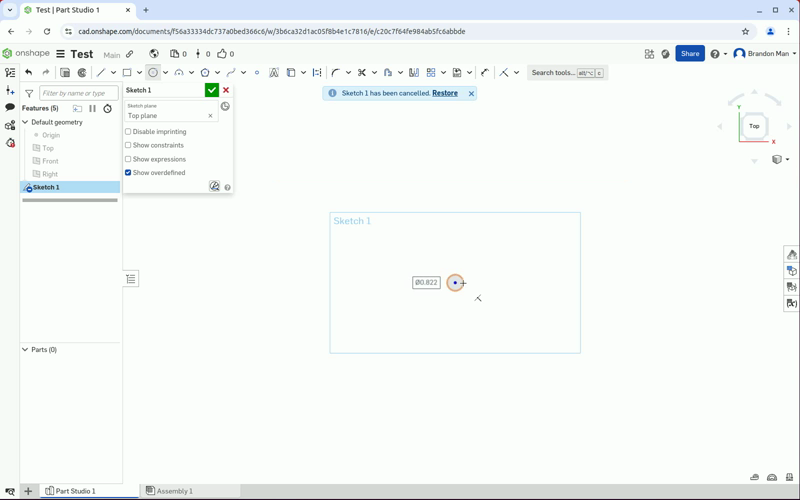
scroll(-6)
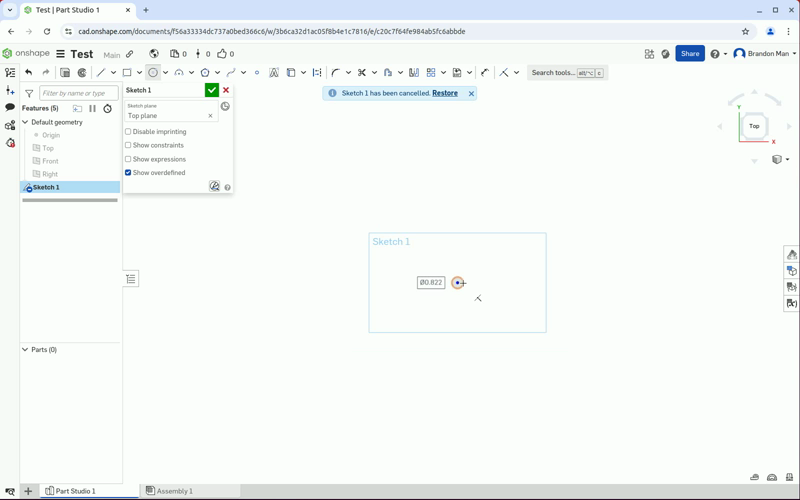
scroll(-6)
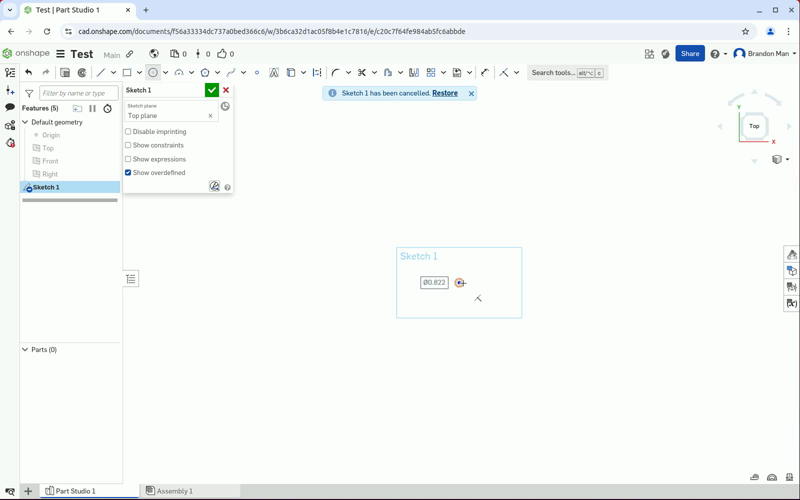
scroll(-6)
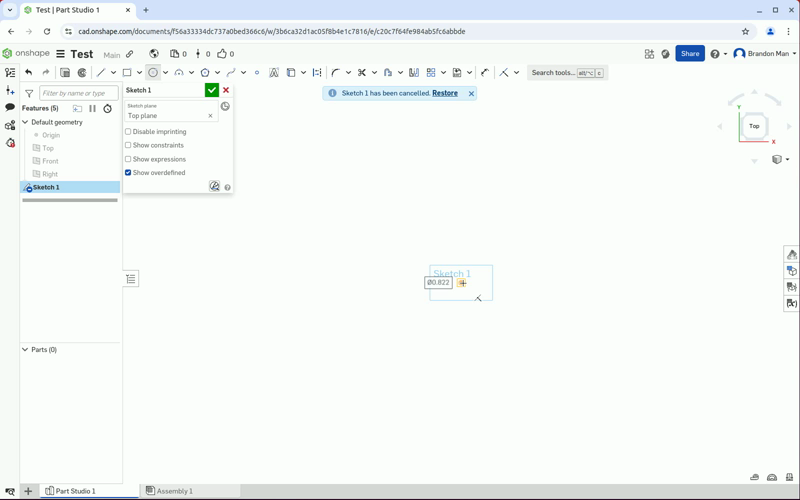
key(esc)
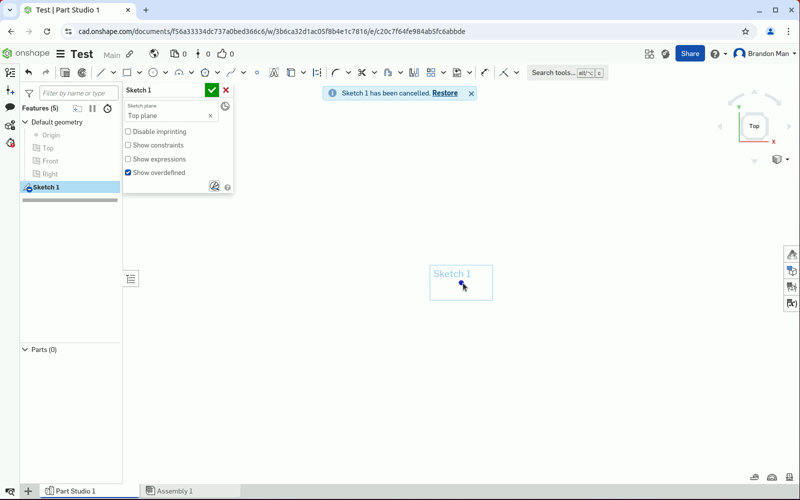
mouse_move(461, 281)
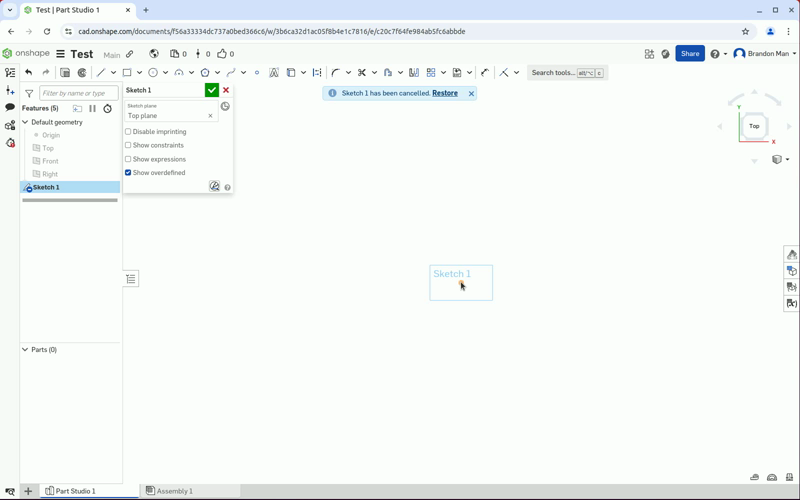
scroll(6)
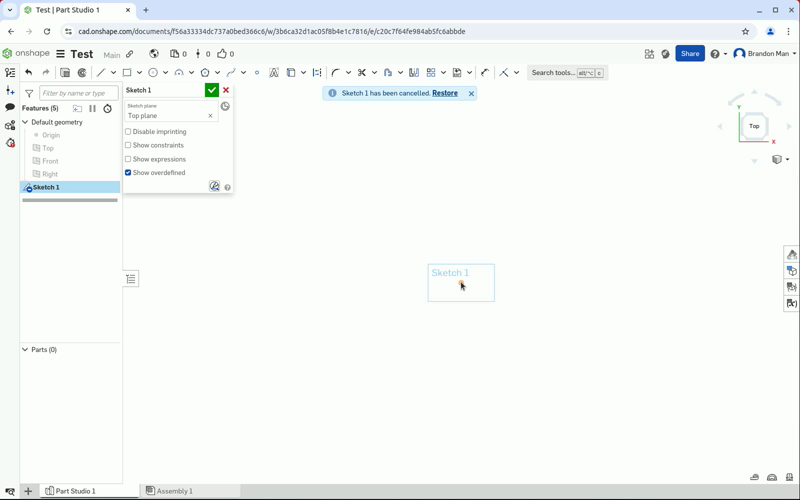
scroll(6)
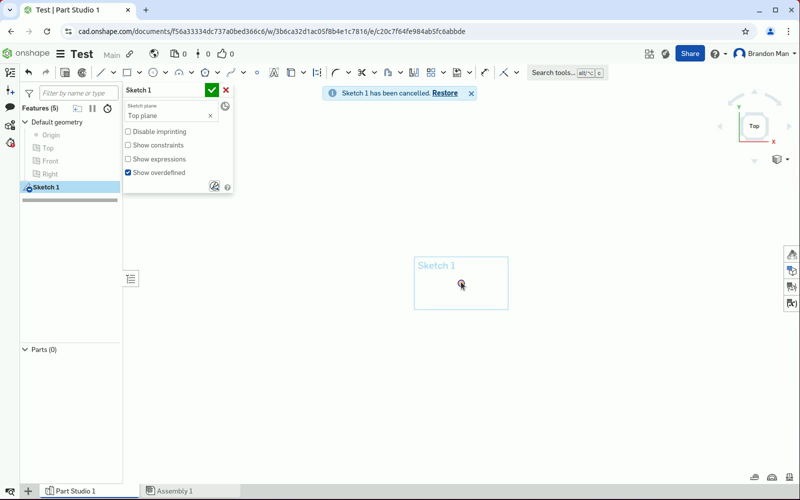
scroll(6)
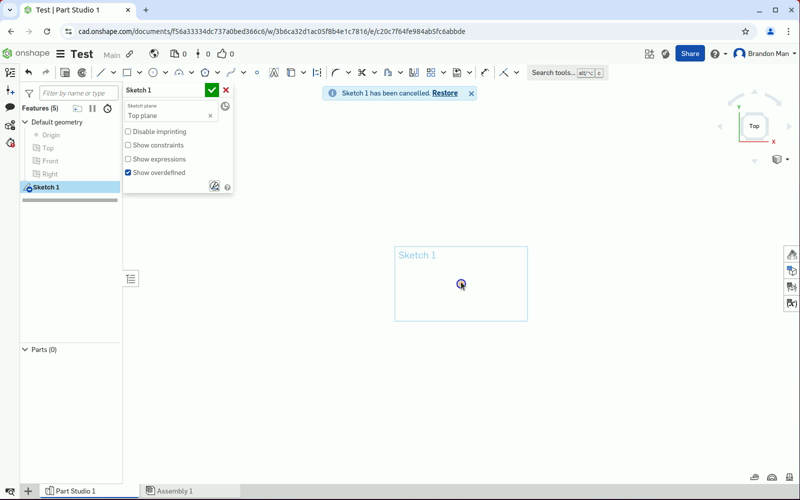
scroll(6)
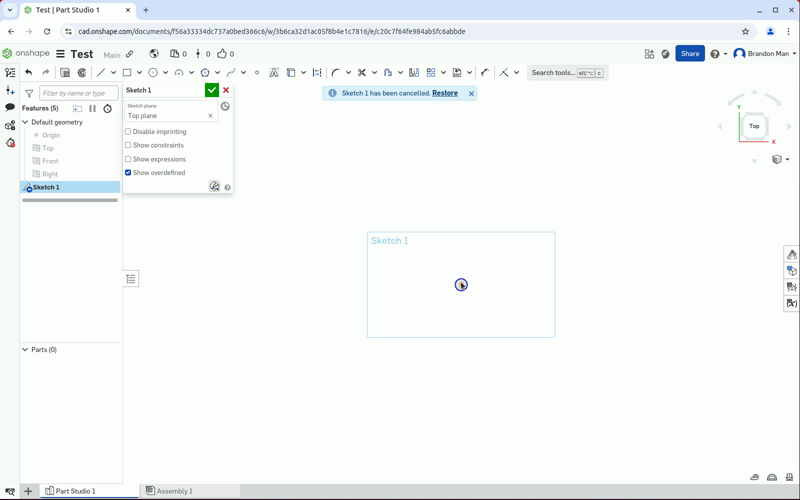
scroll(6)
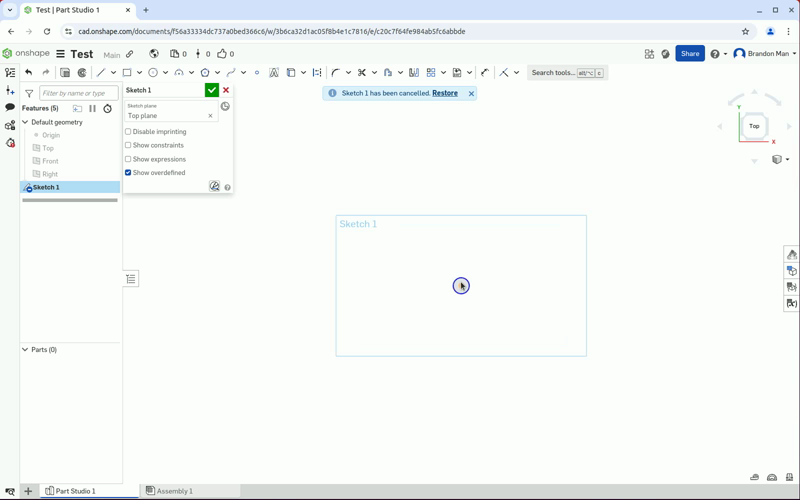
scroll(6)
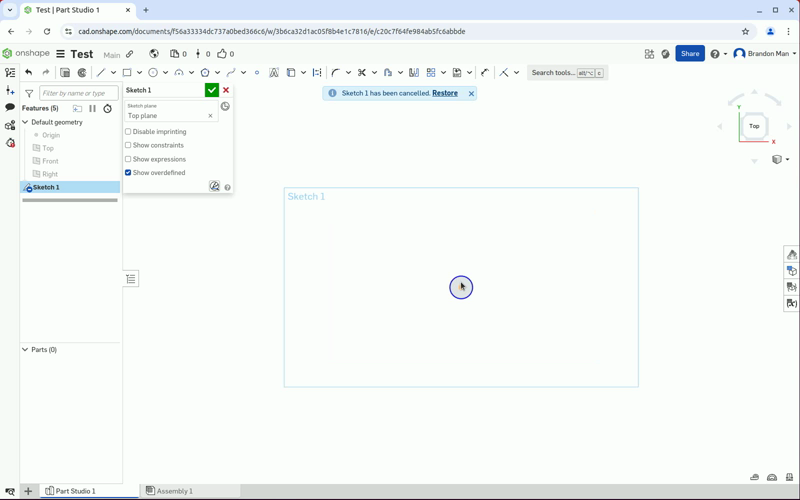
scroll(6)
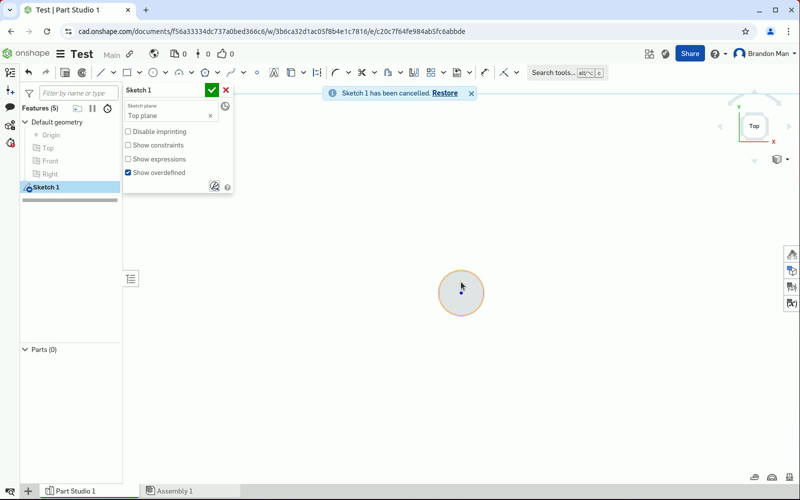
click(461, 281)
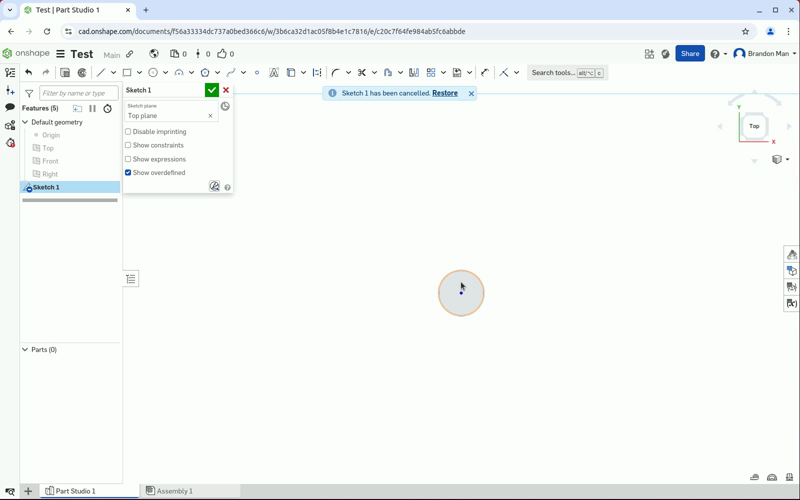
scroll(-6)
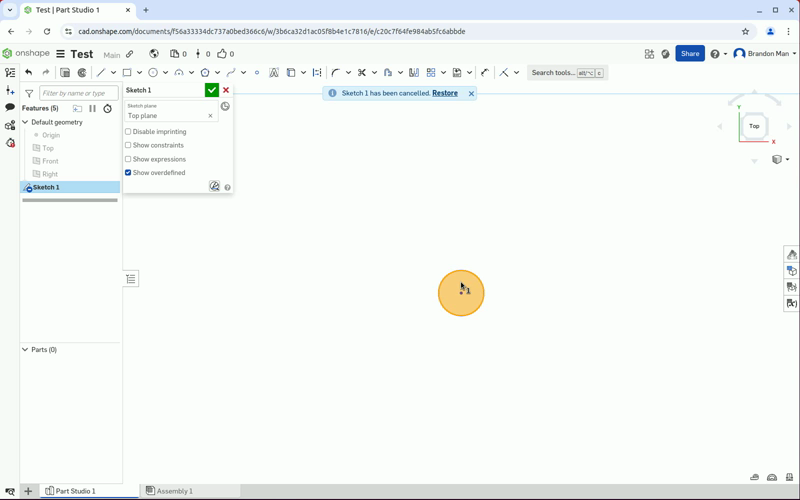
scroll(-6)
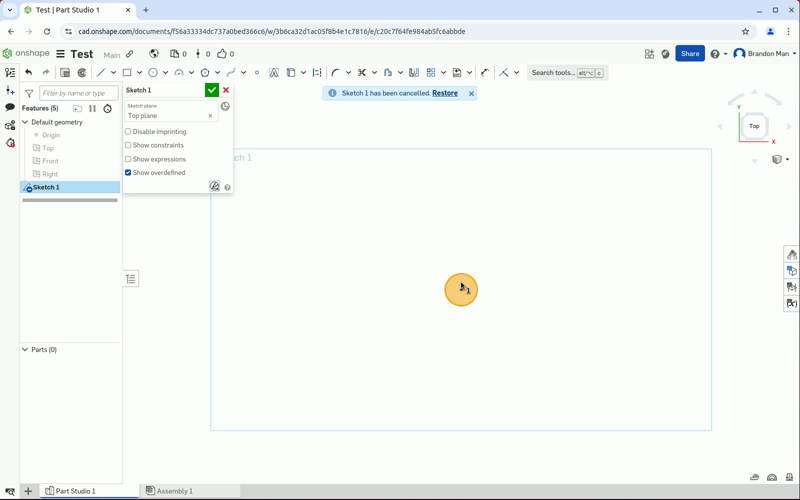
scroll(-6)
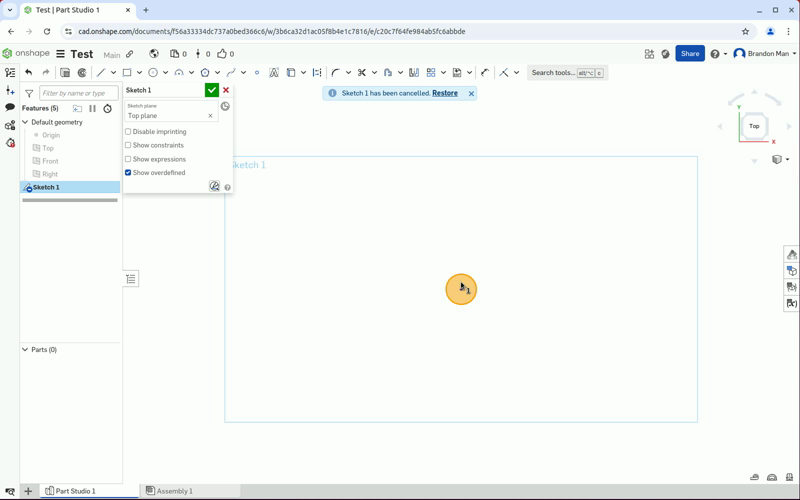
scroll(-6)
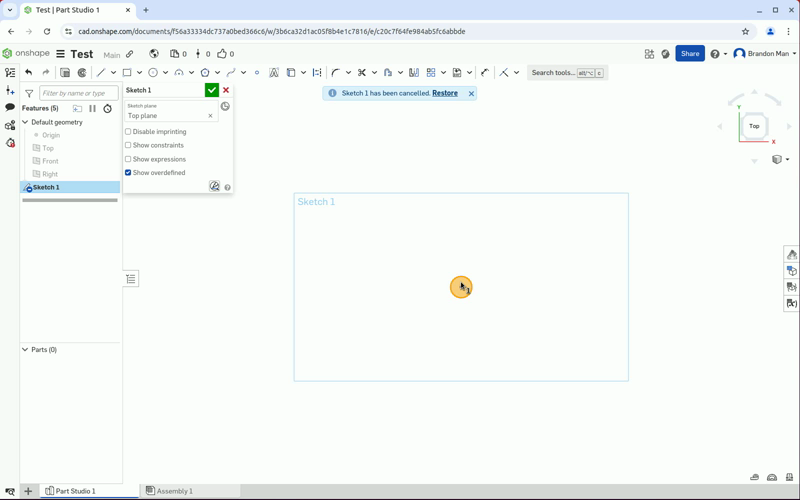
scroll(-6)
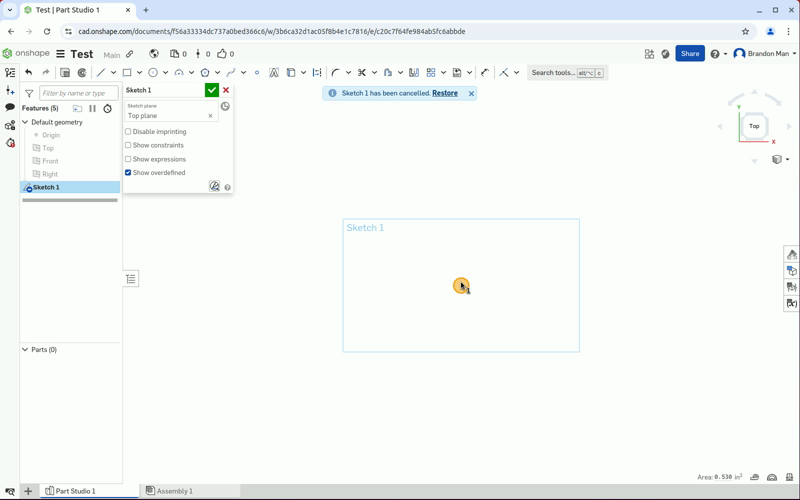
scroll(-6)
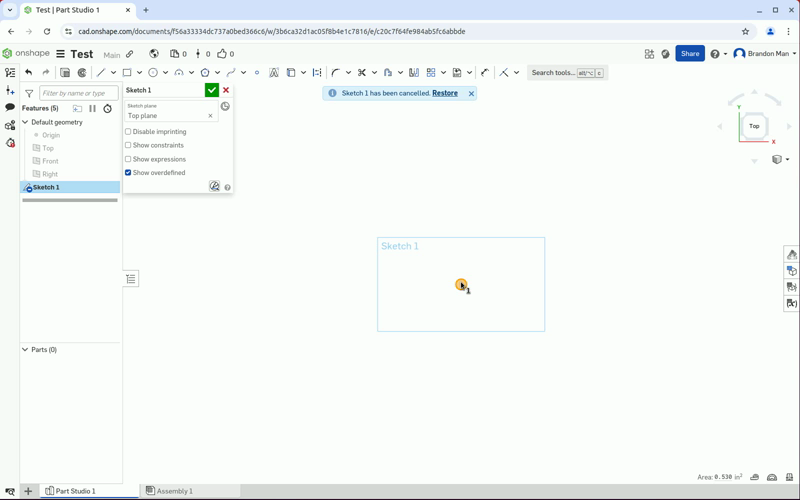
scroll(-6)
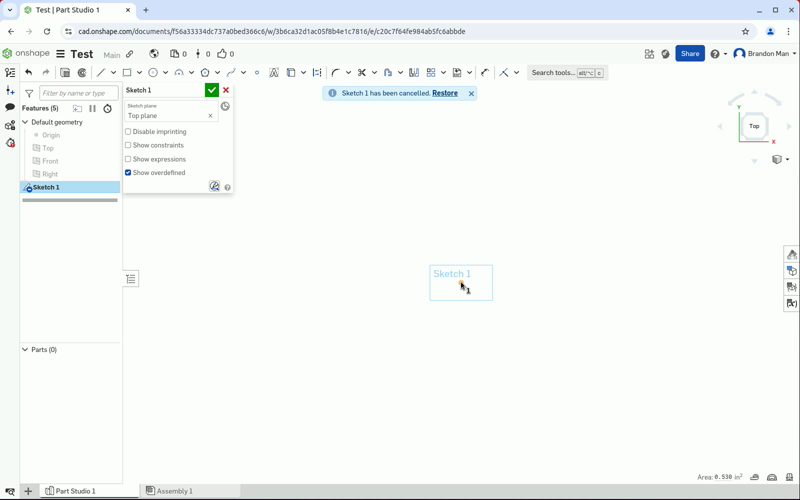
mouse_move(73, 352)
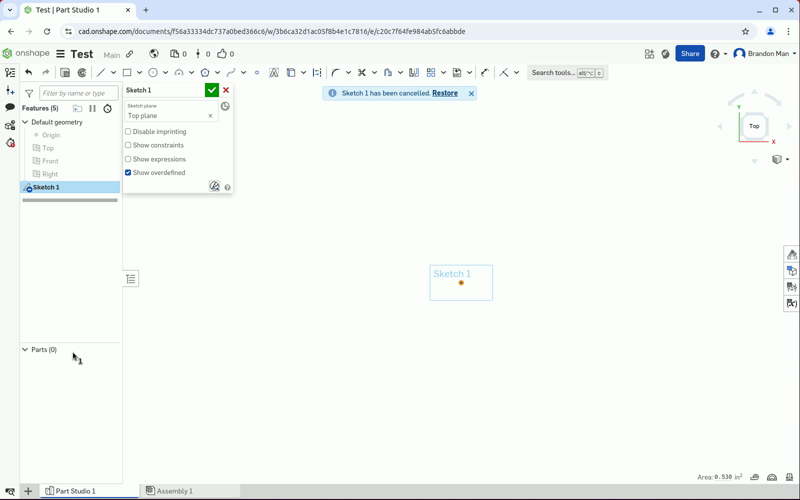
key(shift+y)
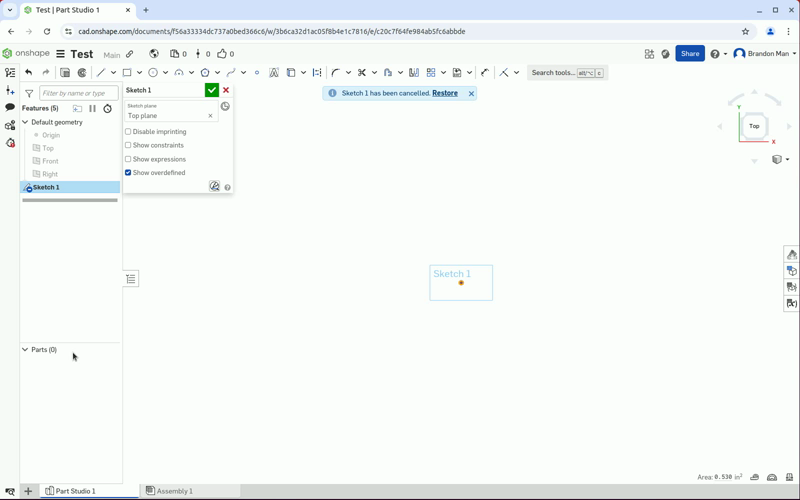
key(shift+e)
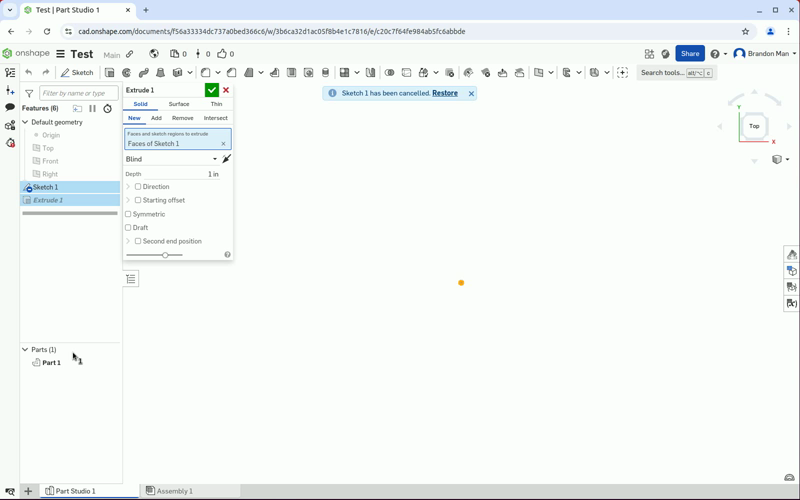
mouse_move(143, 106)
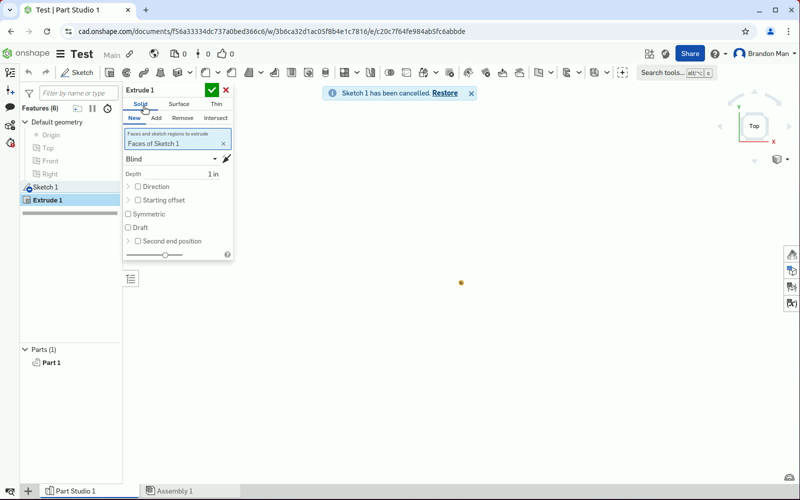
click(143, 106)
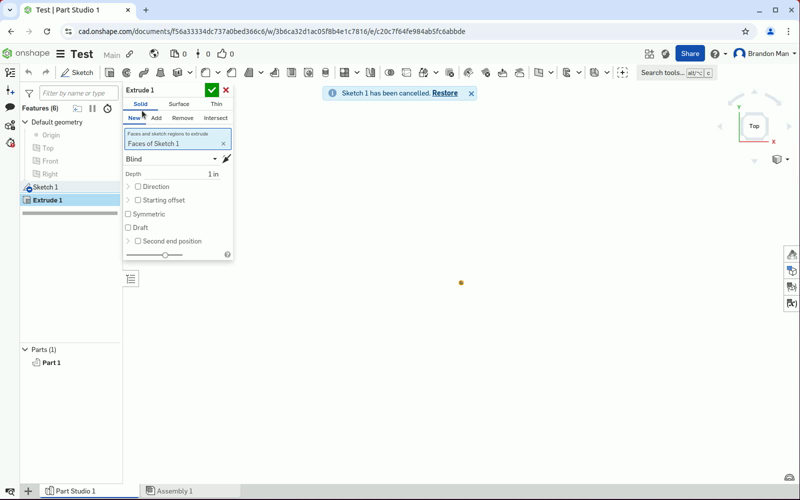
mouse_move(137, 120)
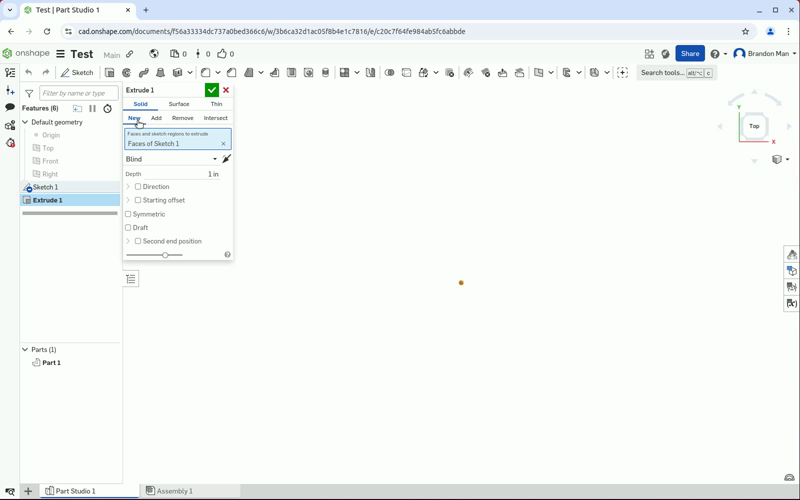
click(137, 120)
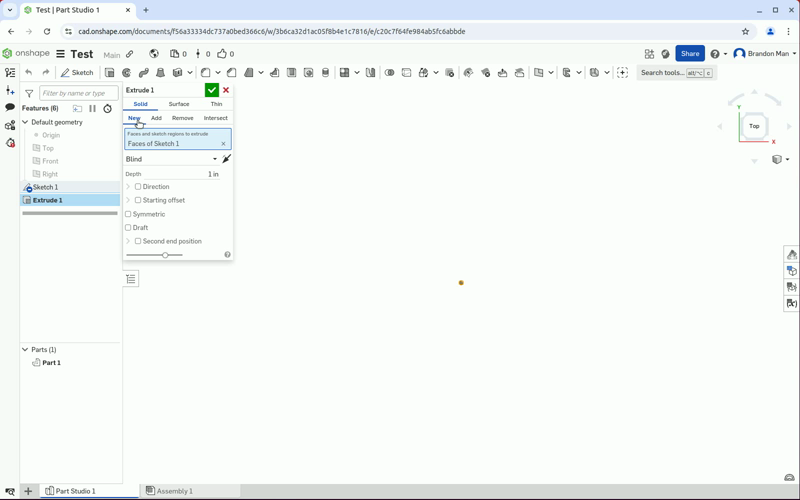
key(tab, 4)
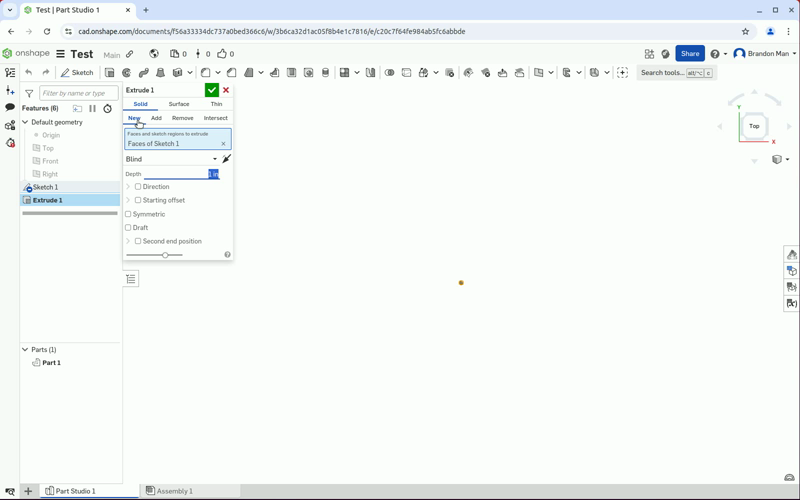
text(9.628)
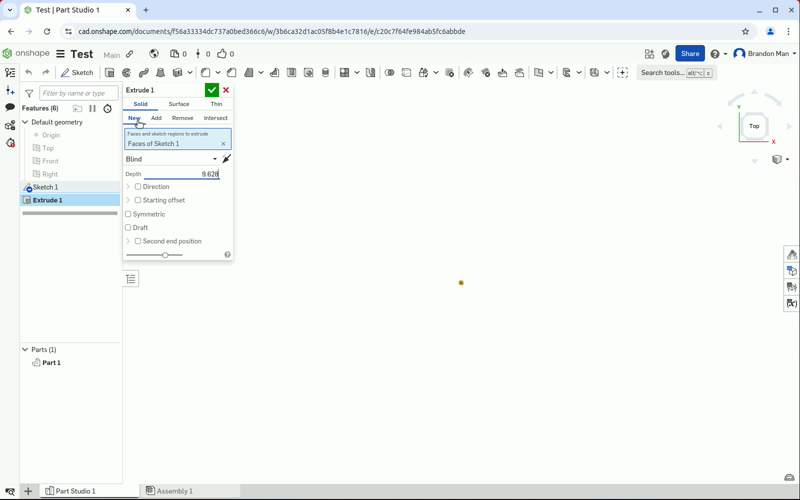
key(tab, 3)
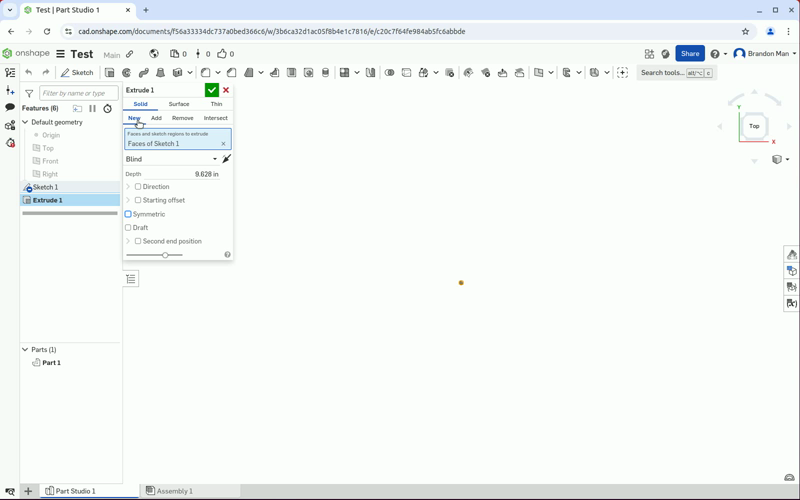
key(tab, 2)
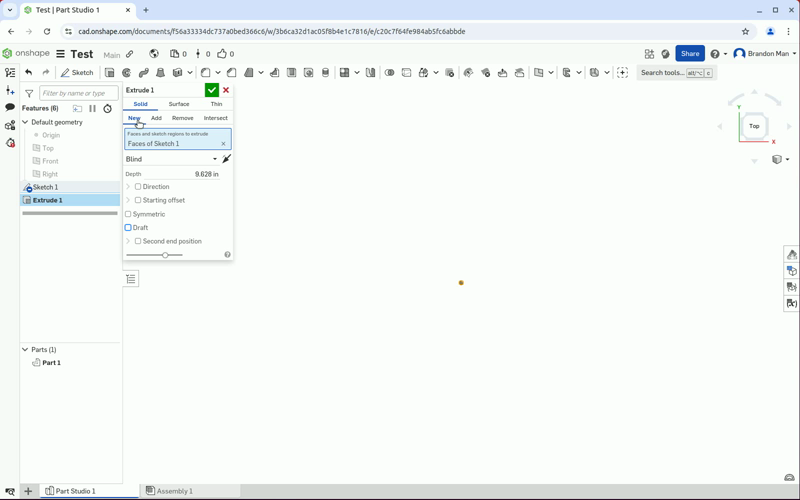
key(space)
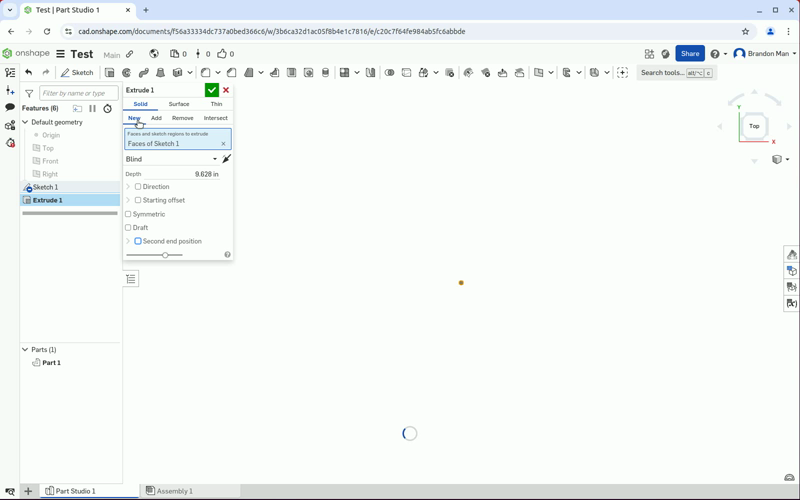
key(tab, 3)
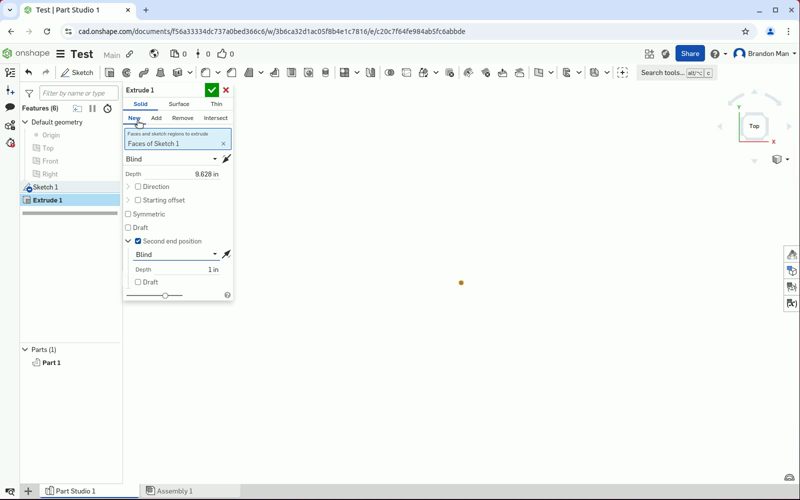
text(9.628)
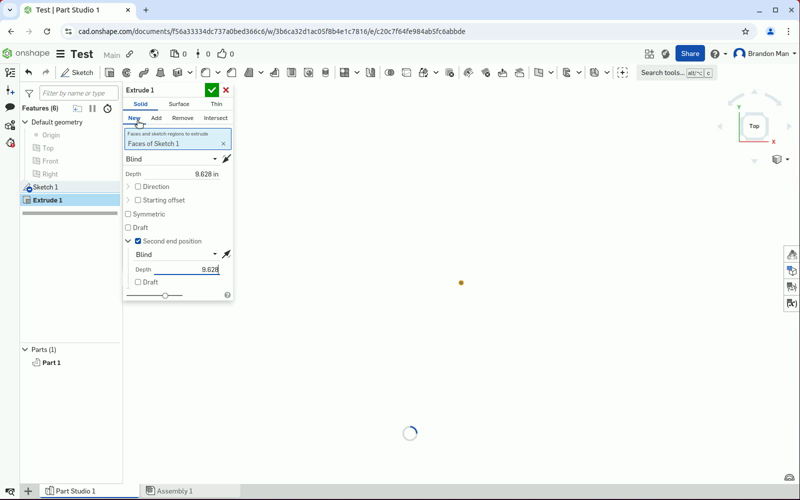
key(enter)
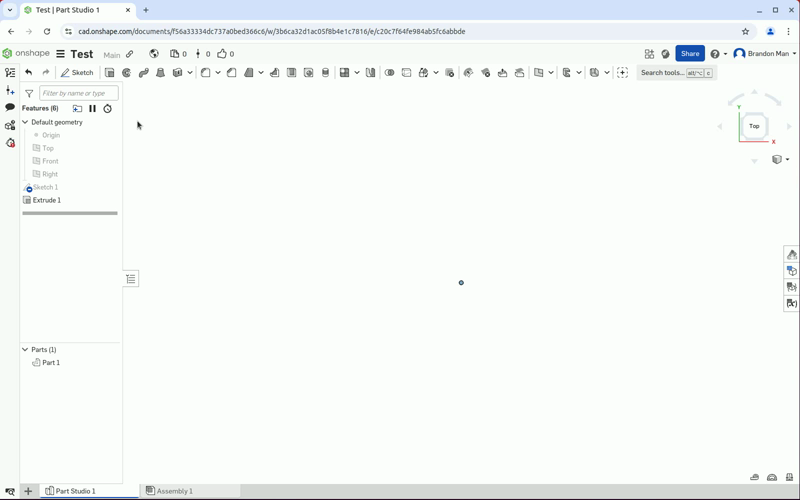
key(shift+h)
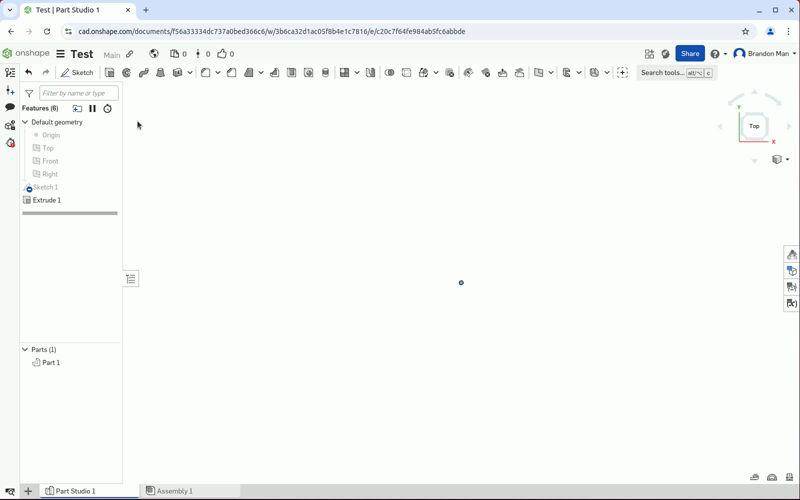
key(shift+h)
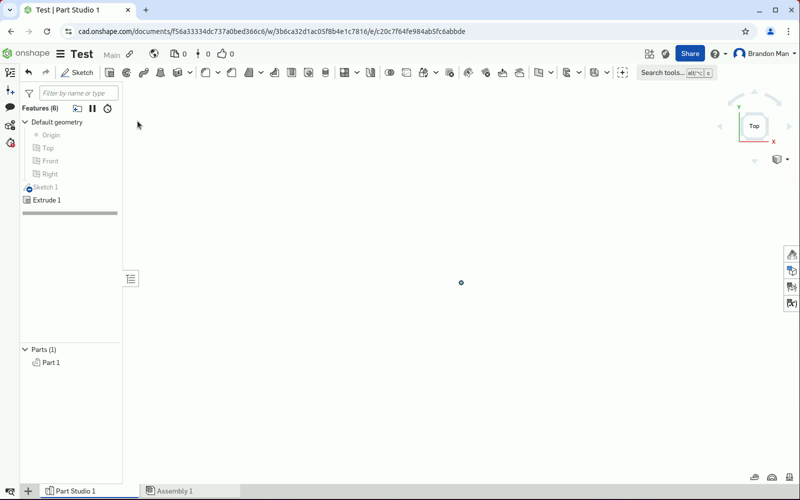
mouse_move(73, 189)
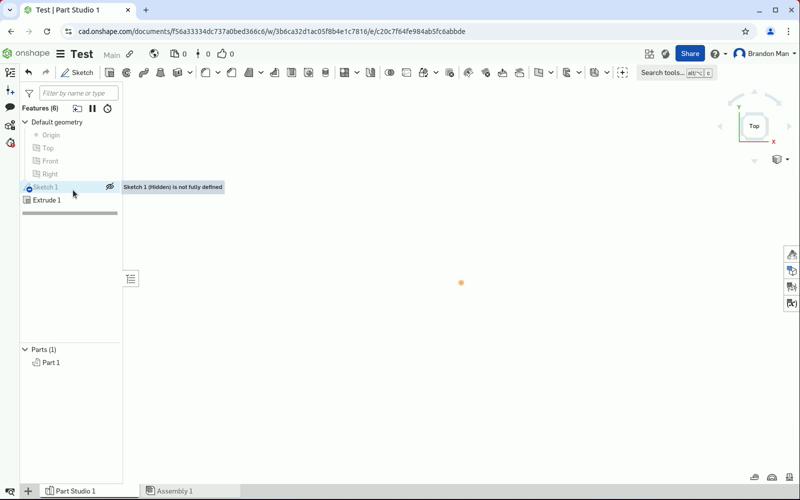
click(73, 189)
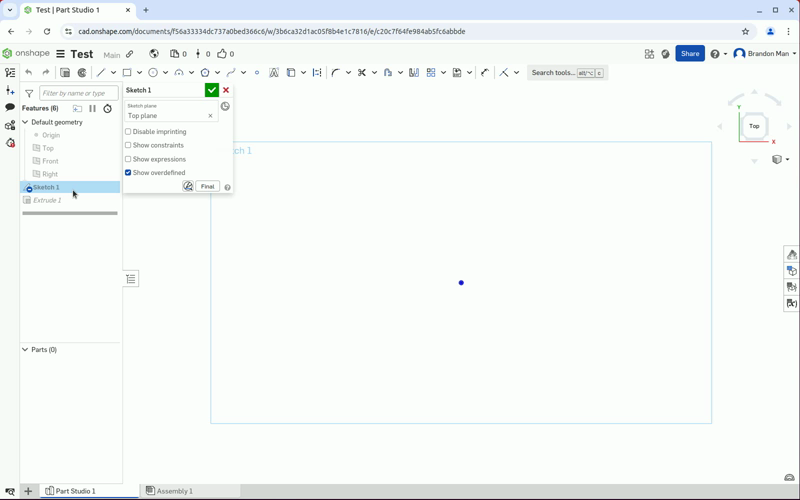
mouse_move(229, 92)
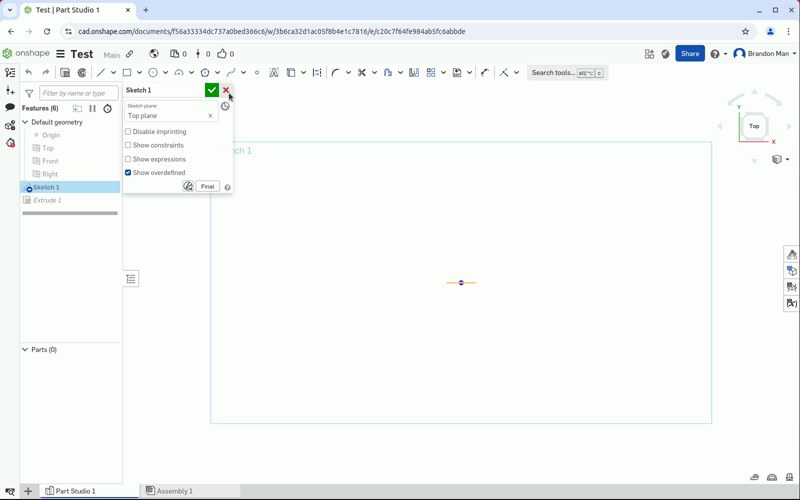
click(229, 92)
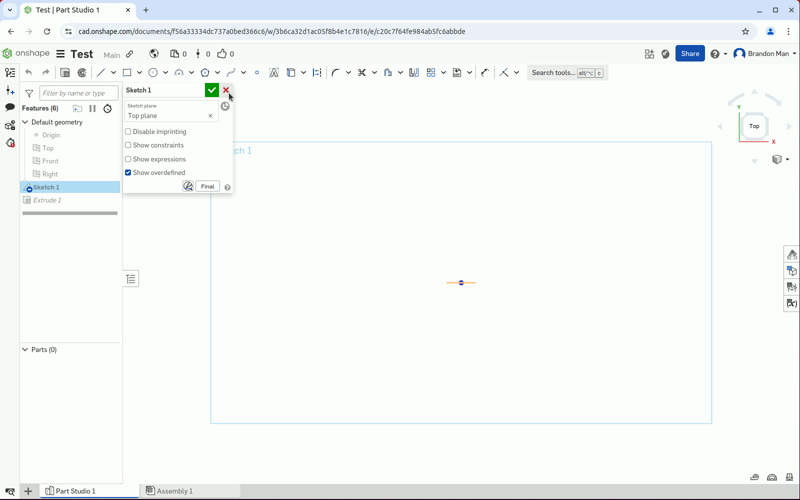
key(shift+s)
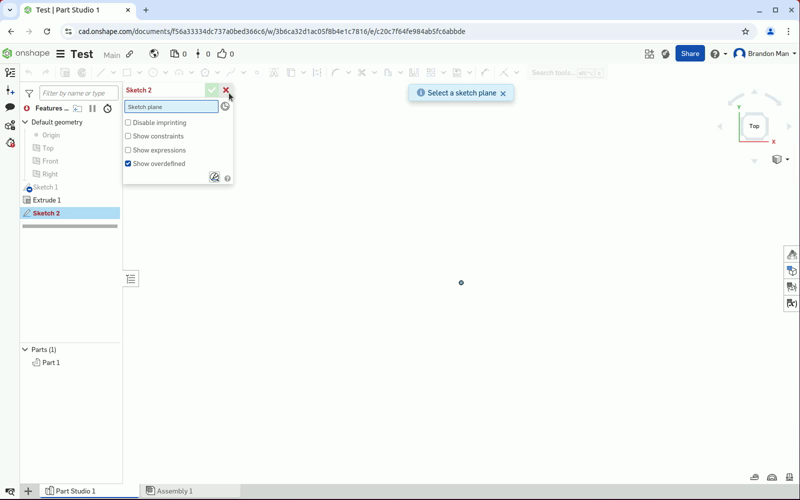
mouse_move(73, 150)
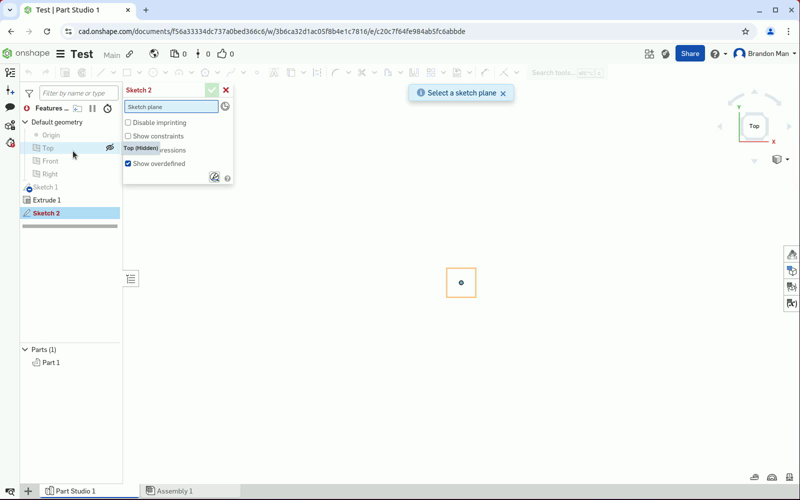
click(73, 150)
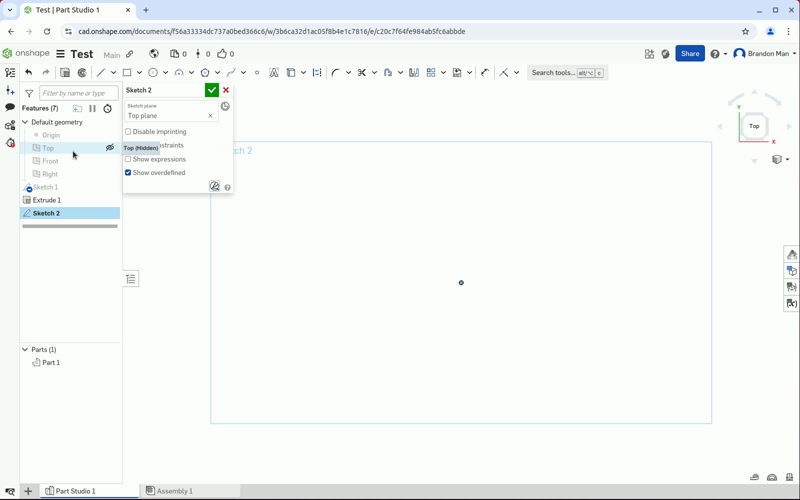
mouse_move(73, 352)
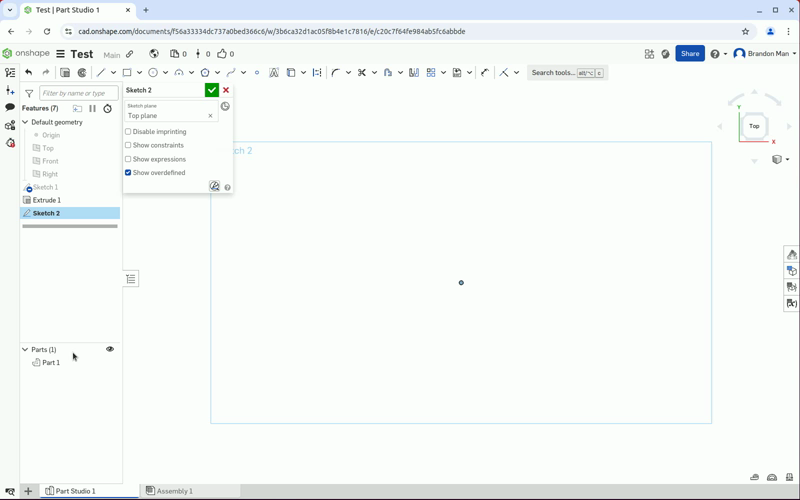
key(y)
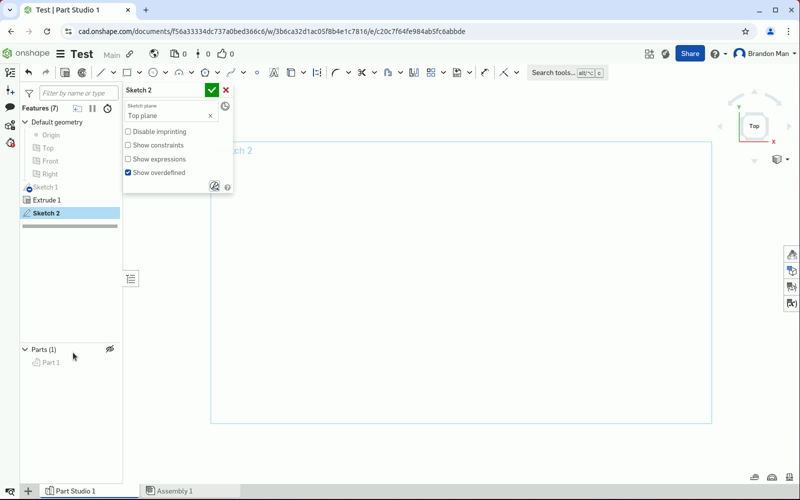
key(c)
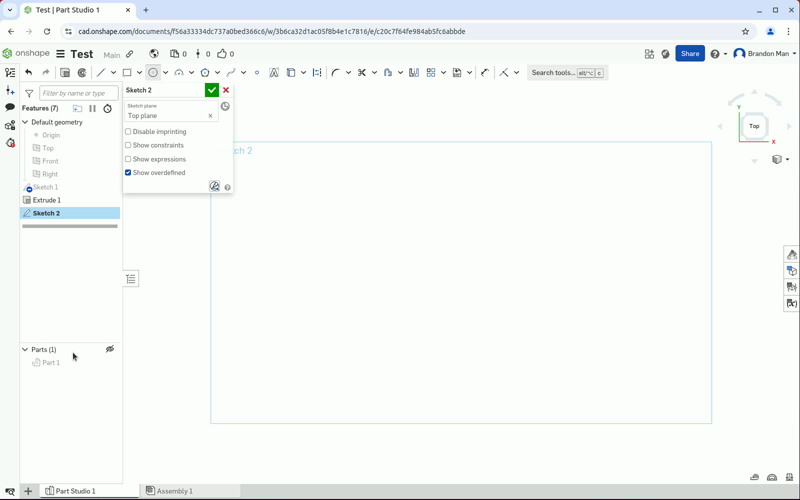
key_down(shift)
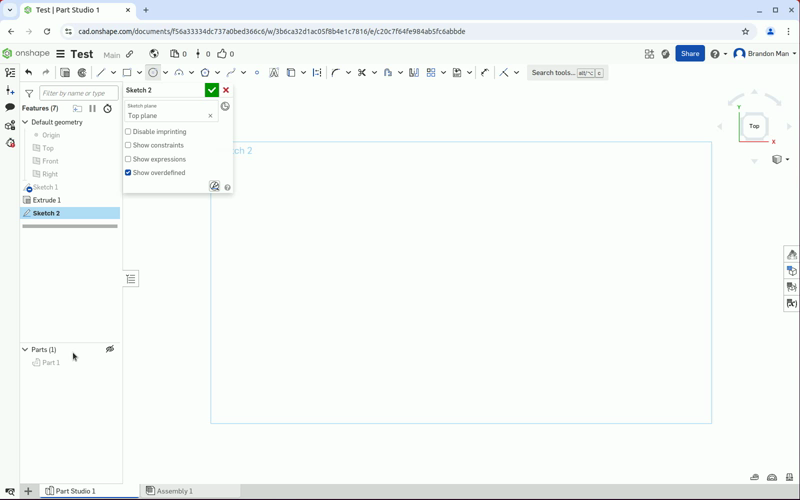
mouse_move(454, 291)
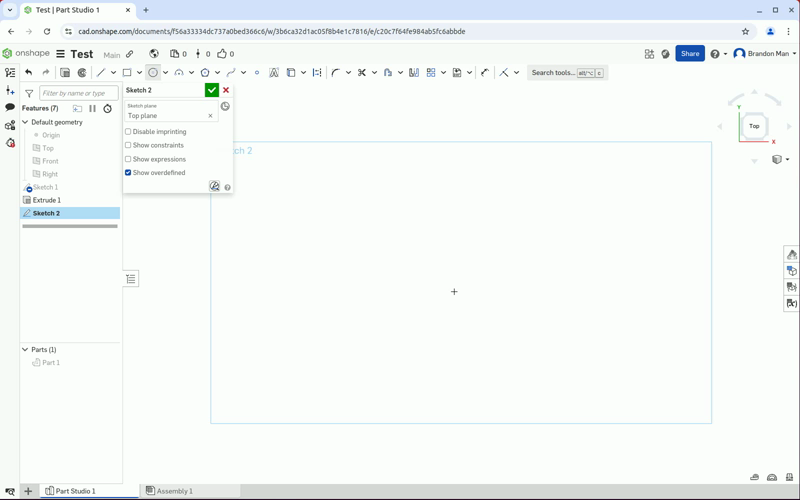
click(454, 291)
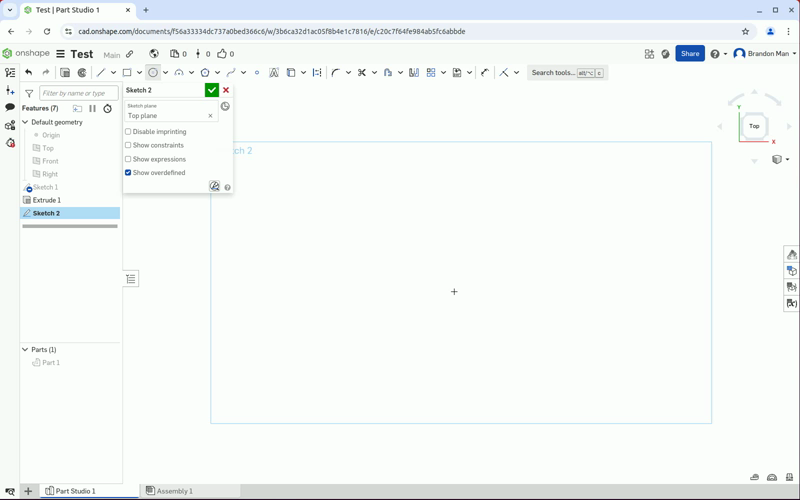
key_up(shift)
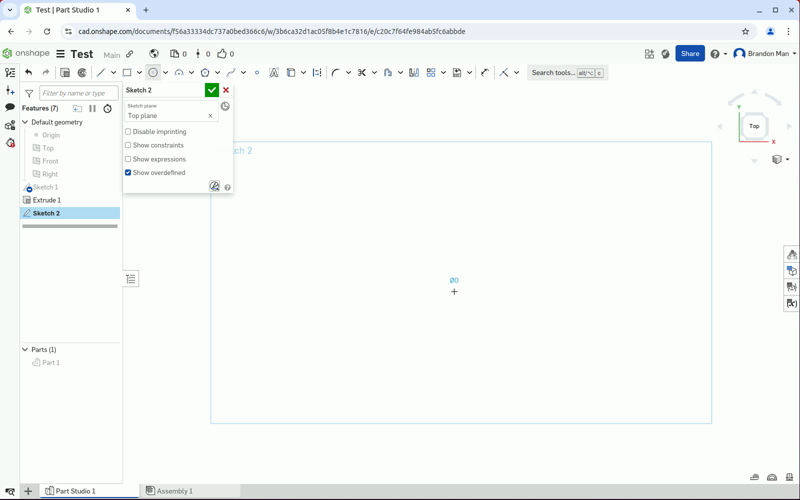
mouse_move(456, 291)
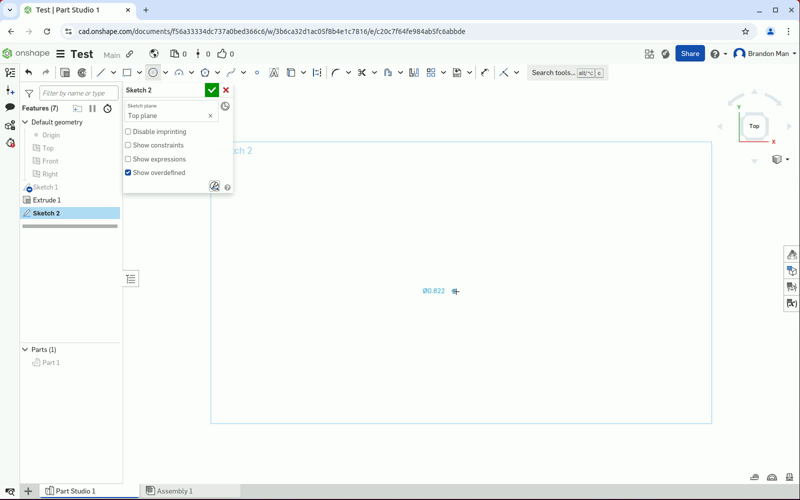
scroll(6)
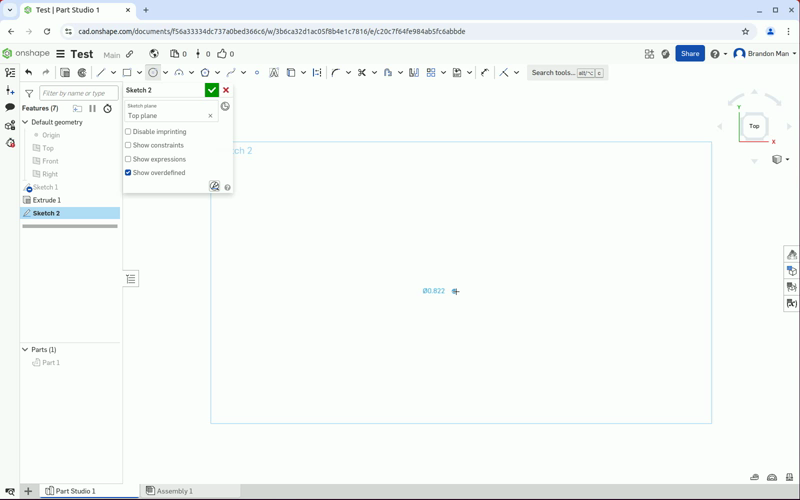
scroll(6)
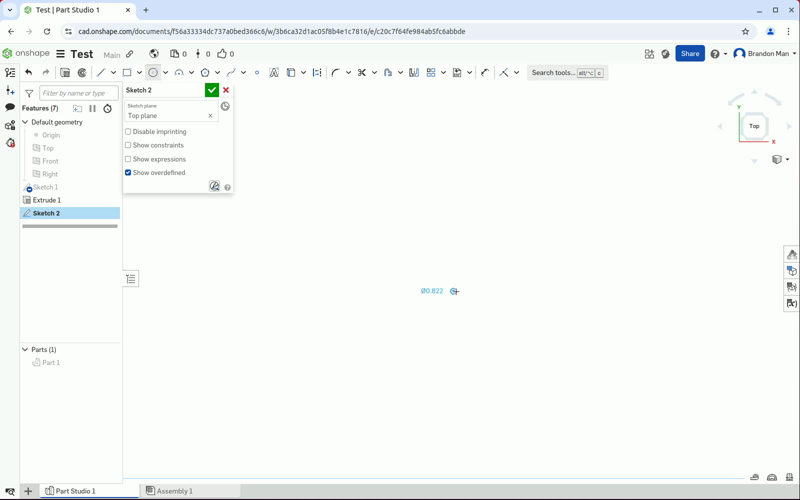
scroll(6)
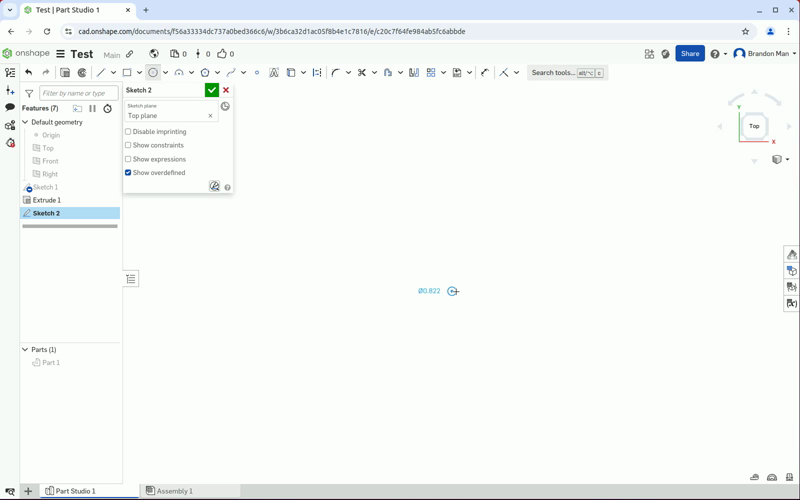
scroll(6)
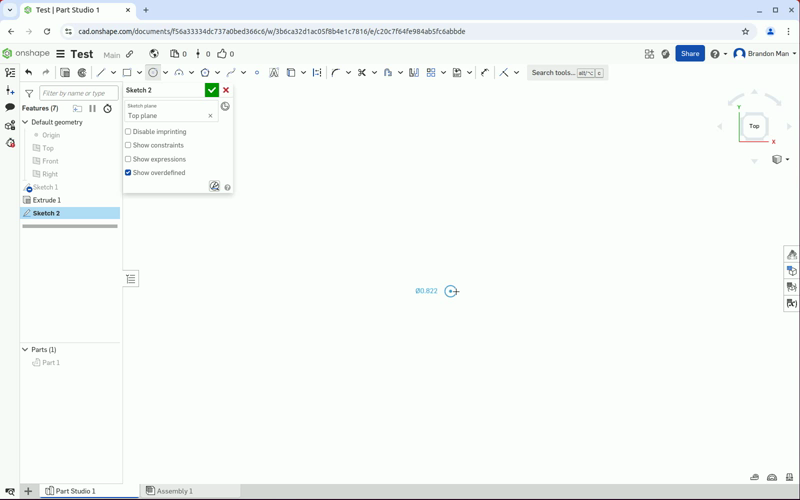
scroll(6)
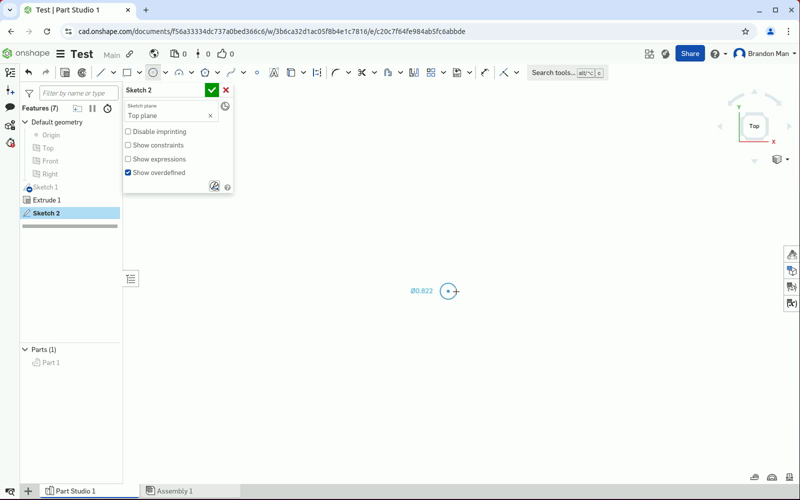
scroll(6)
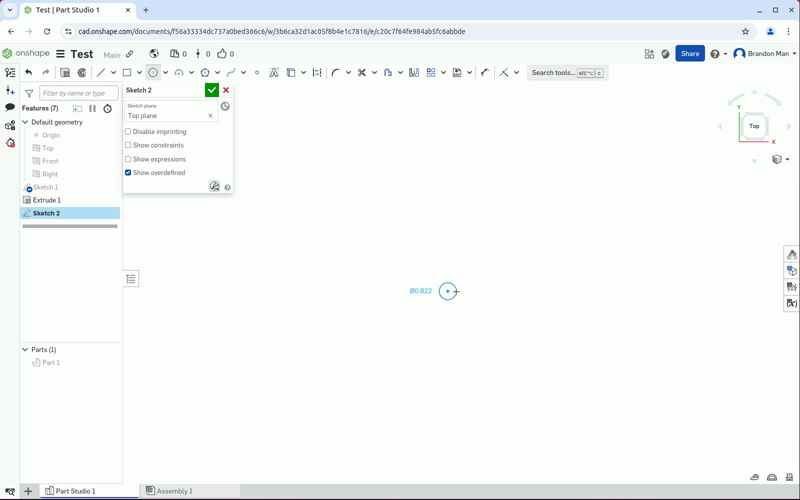
scroll(6)
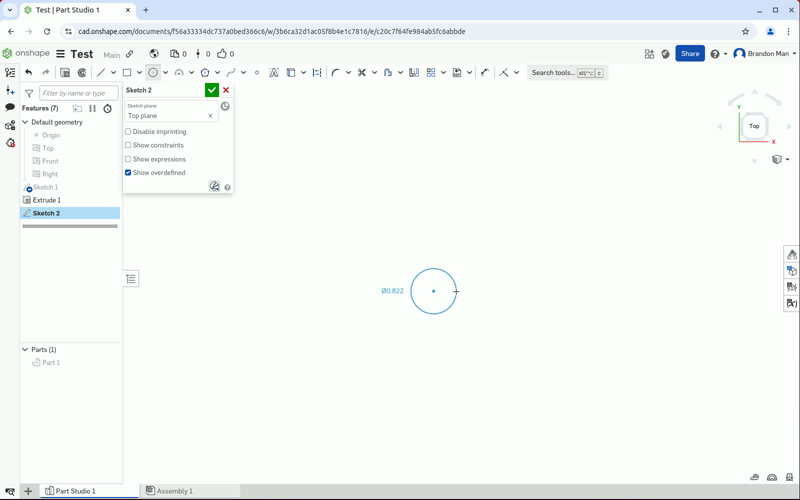
click(456, 291)
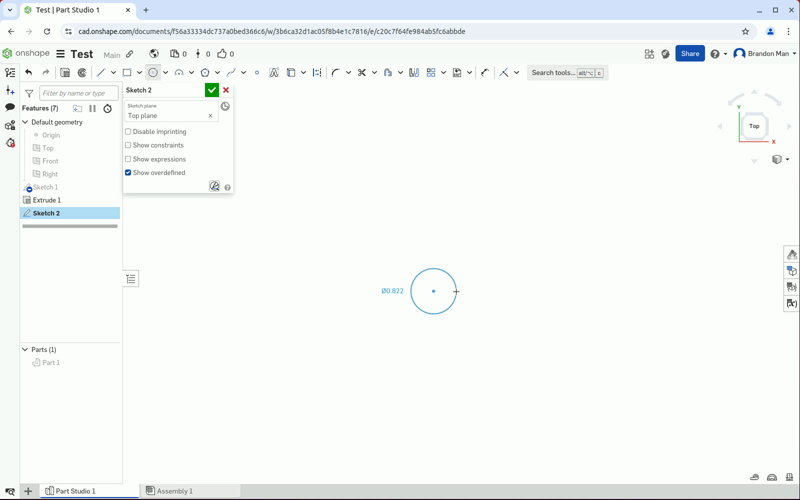
scroll(-6)
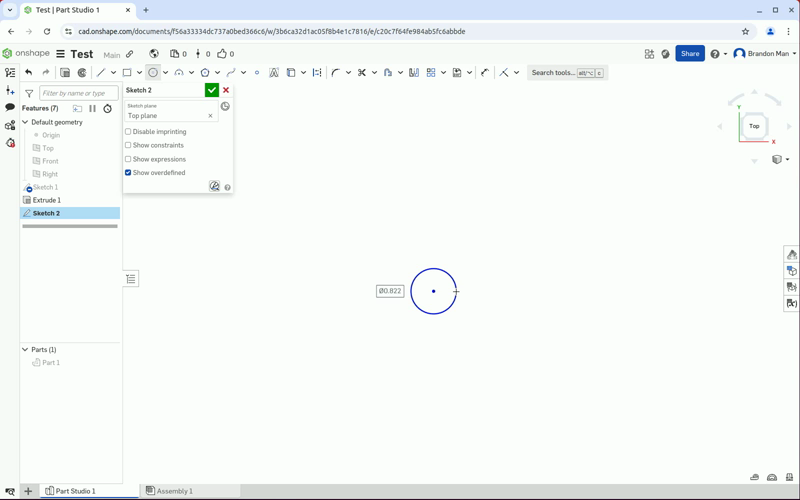
scroll(-6)
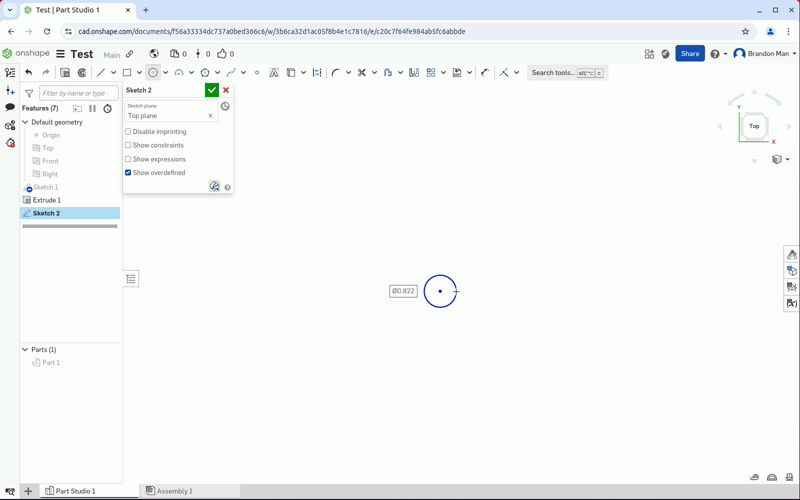
scroll(-6)
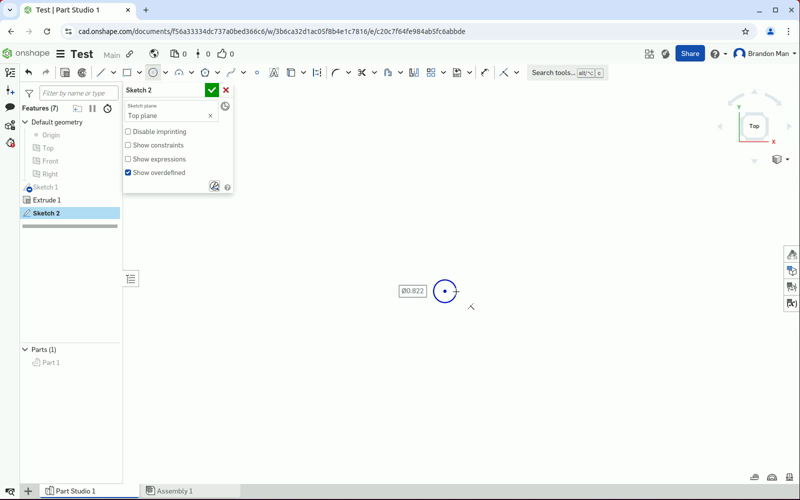
scroll(-6)
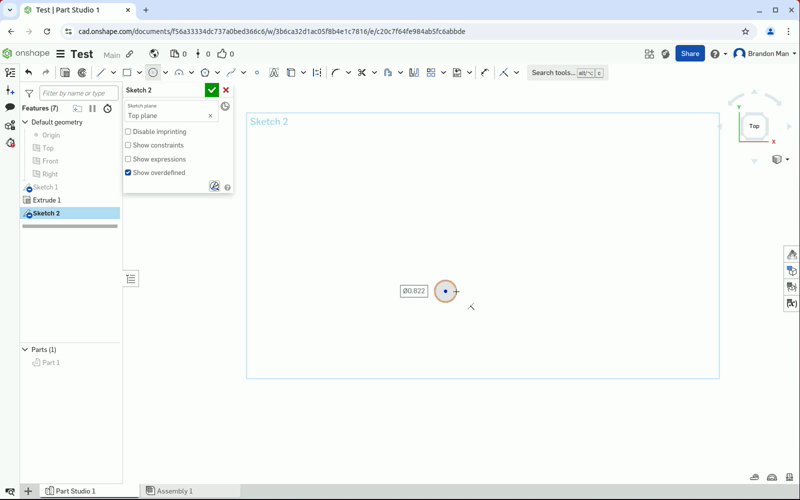
scroll(-6)
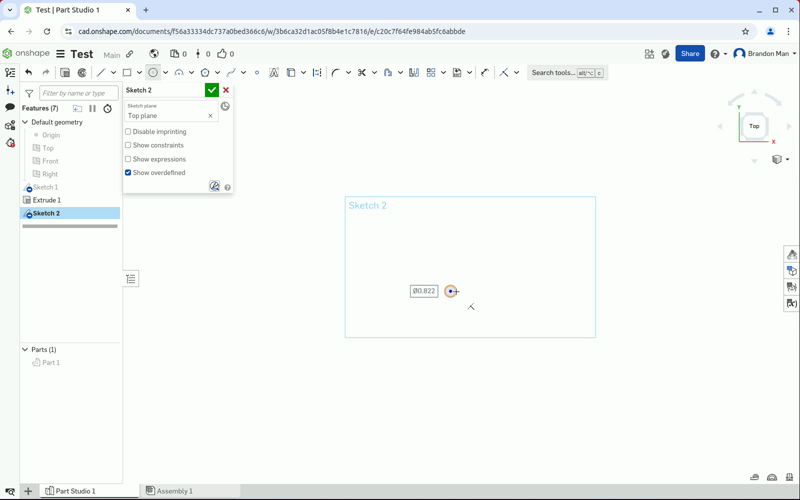
scroll(-6)
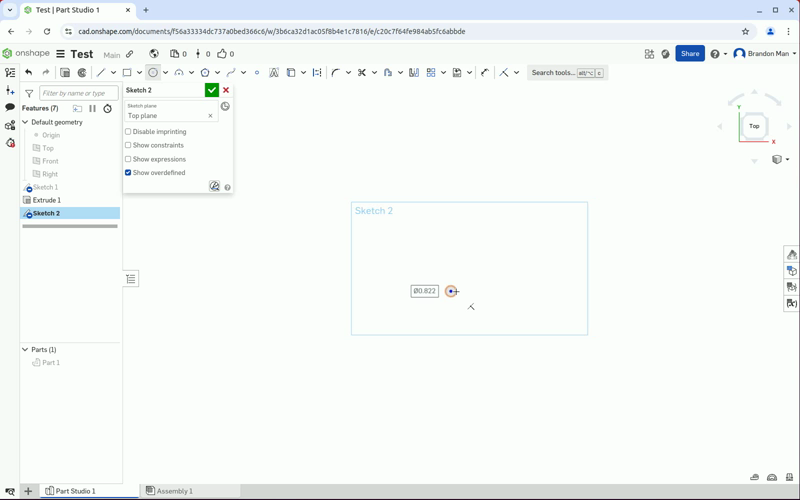
scroll(-6)
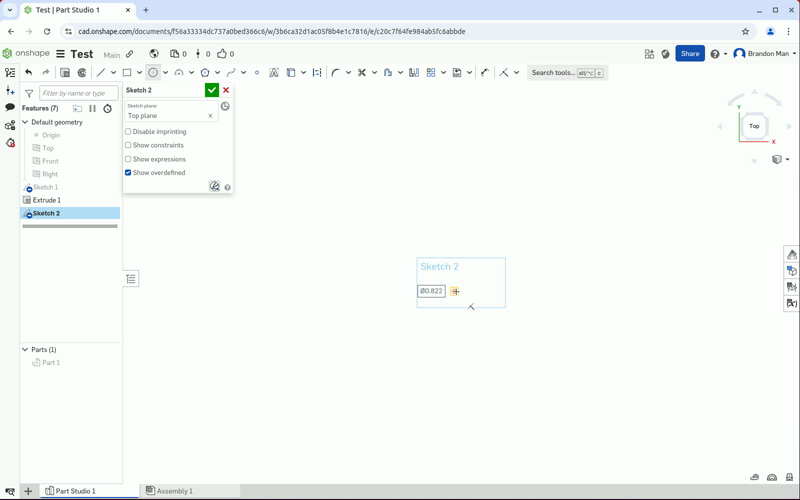
key(esc)
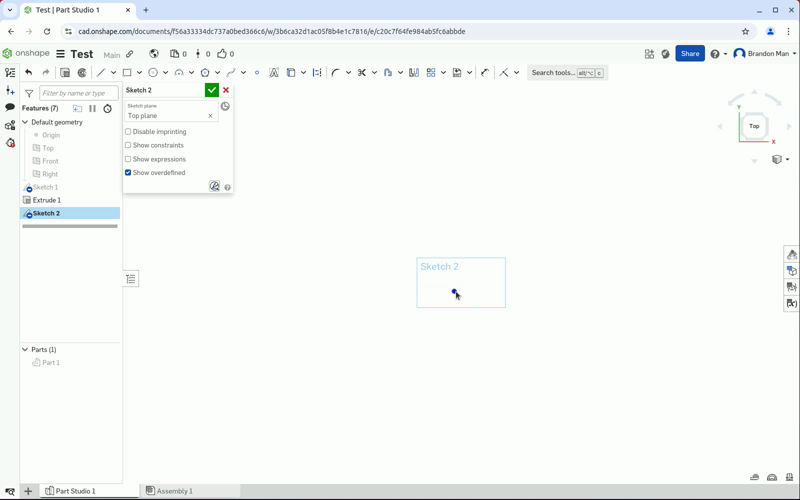
mouse_move(453, 291)
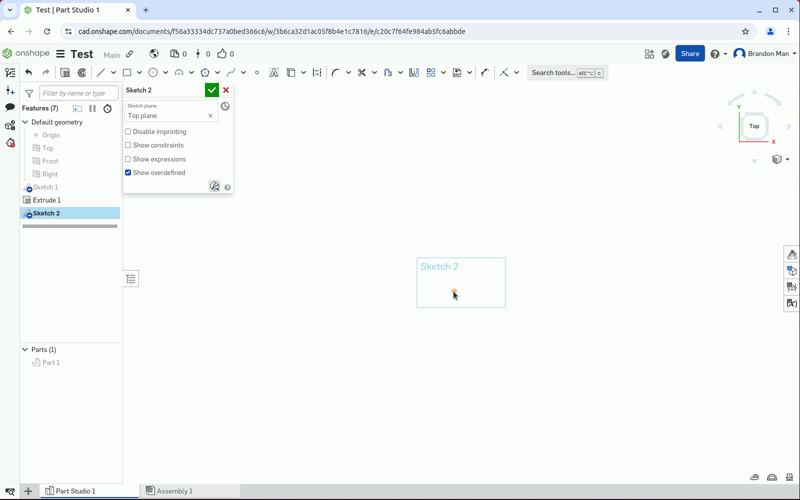
scroll(6)
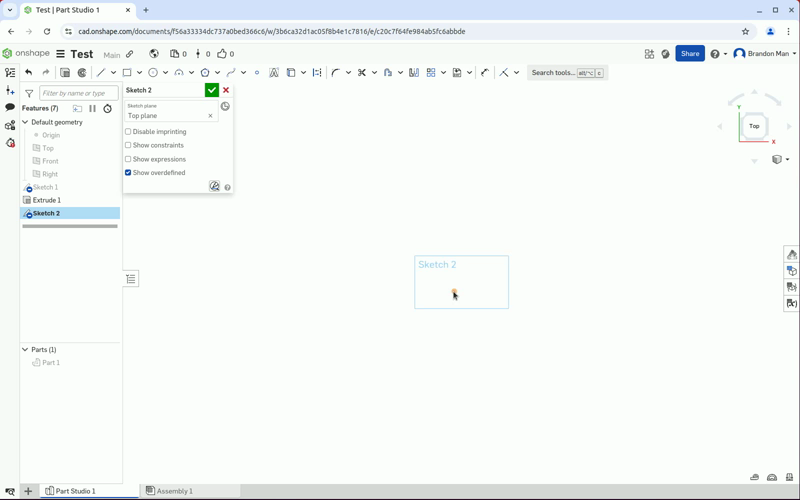
scroll(6)
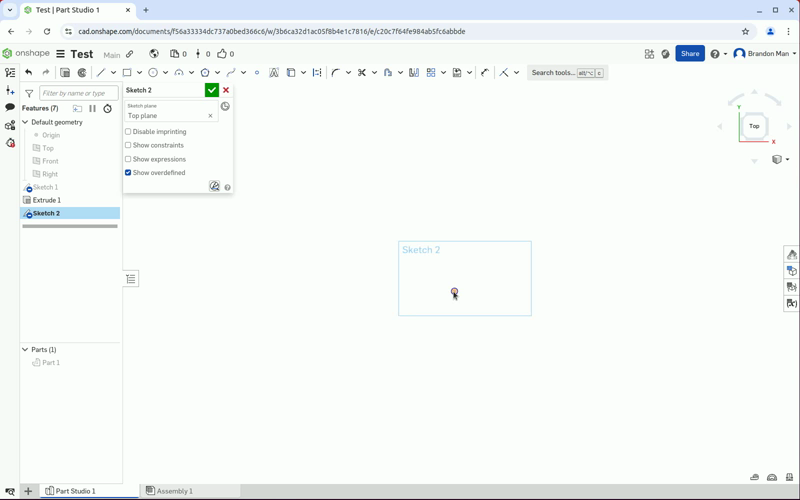
scroll(6)
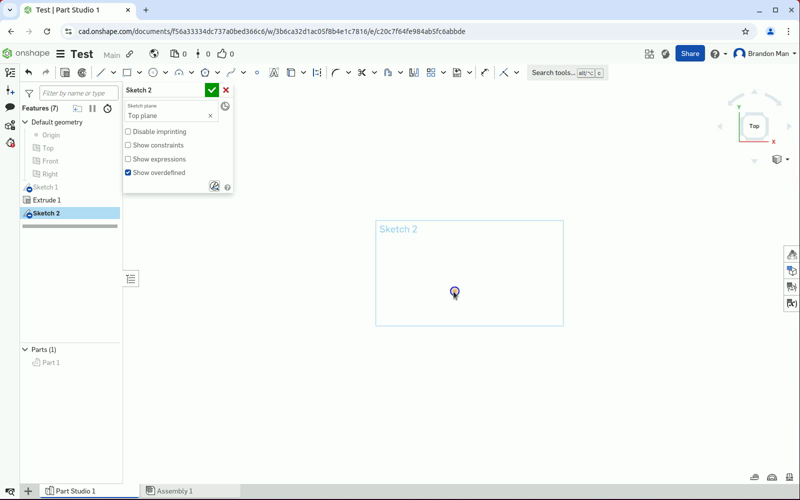
scroll(6)
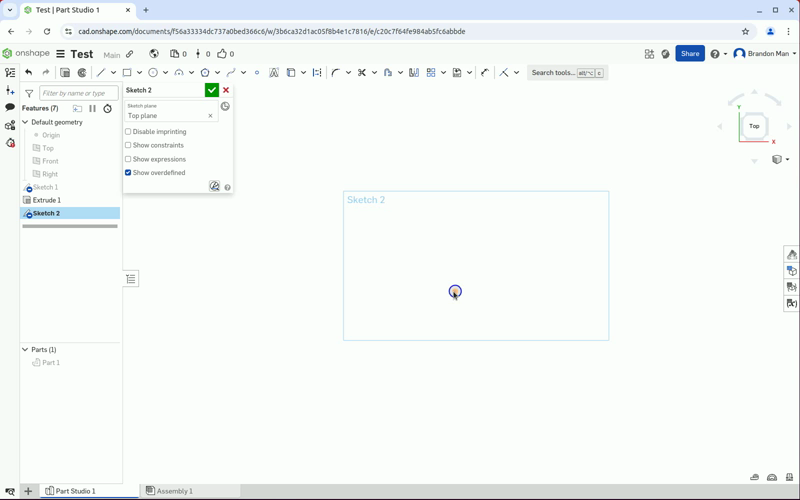
scroll(6)
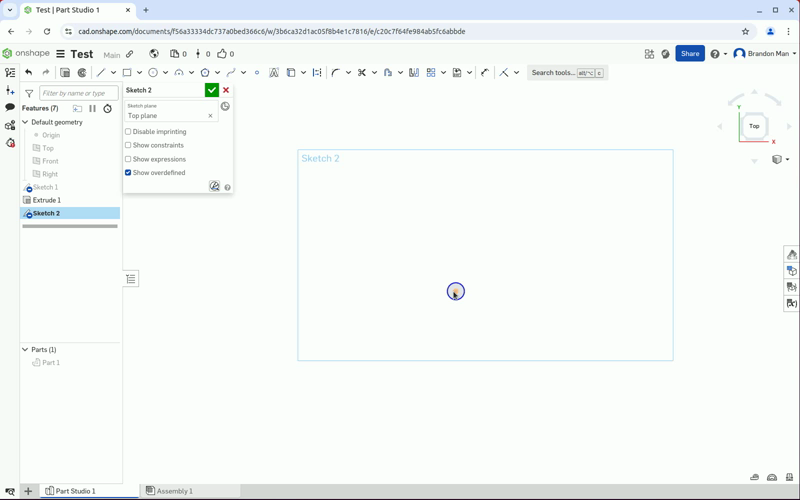
scroll(6)
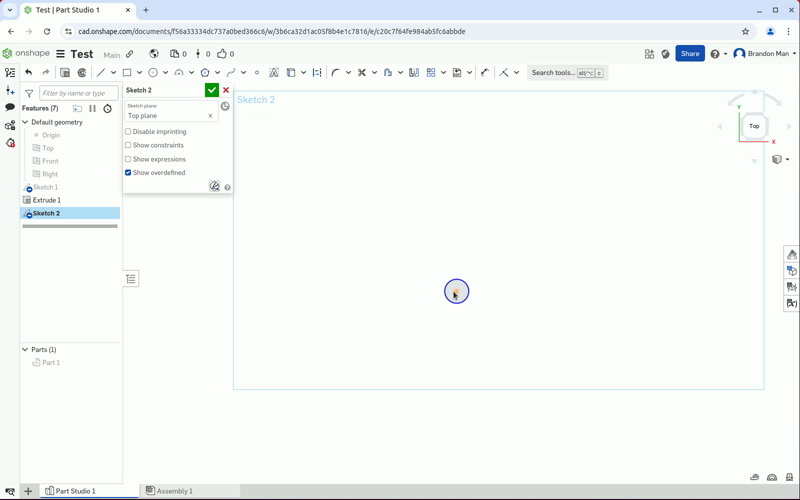
scroll(6)
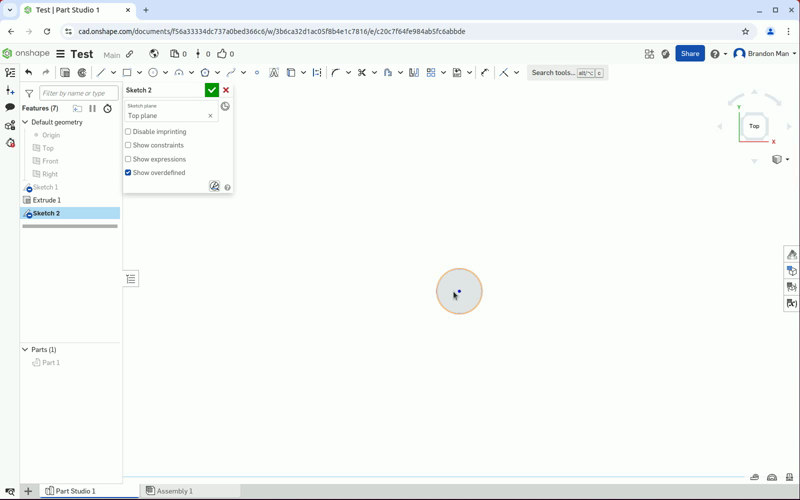
click(453, 291)
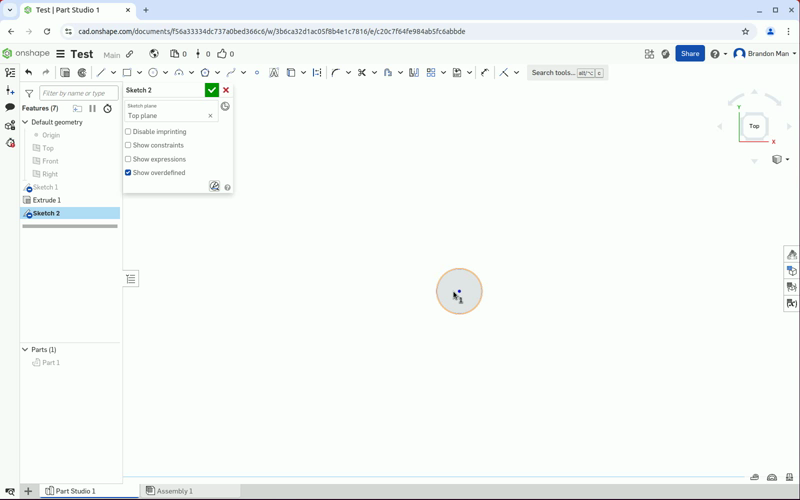
scroll(-6)
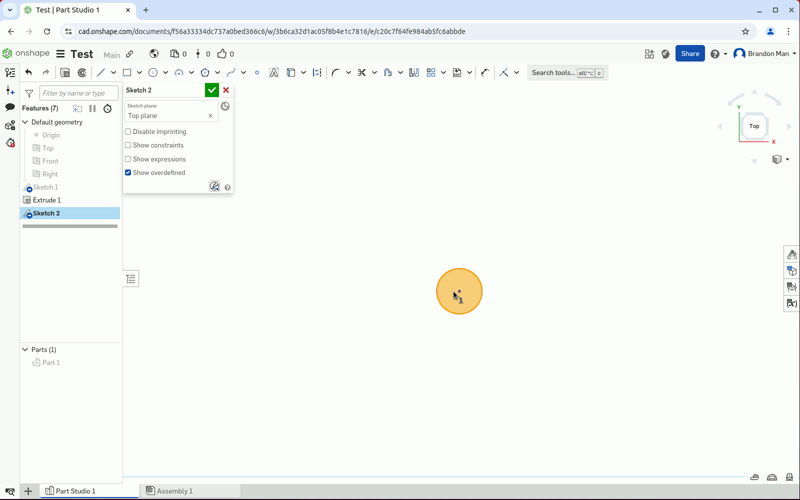
scroll(-6)
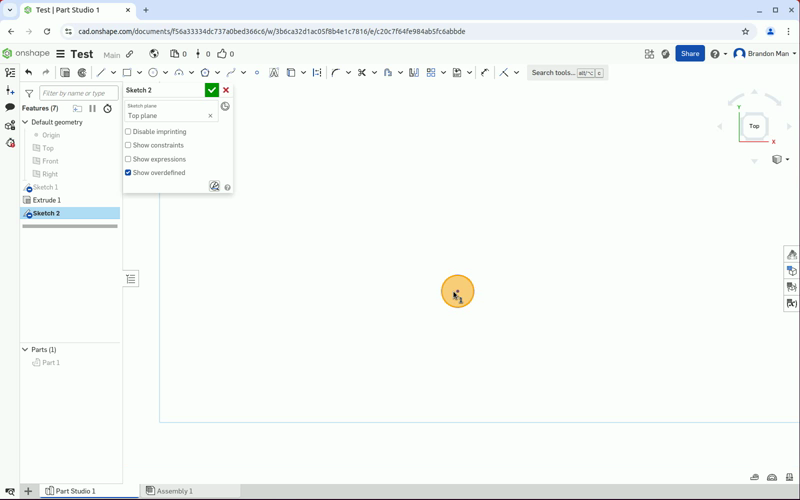
scroll(-6)
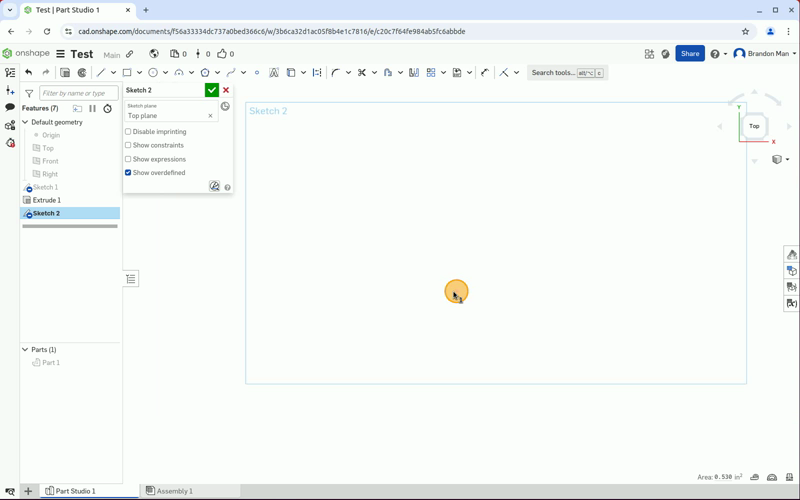
scroll(-6)
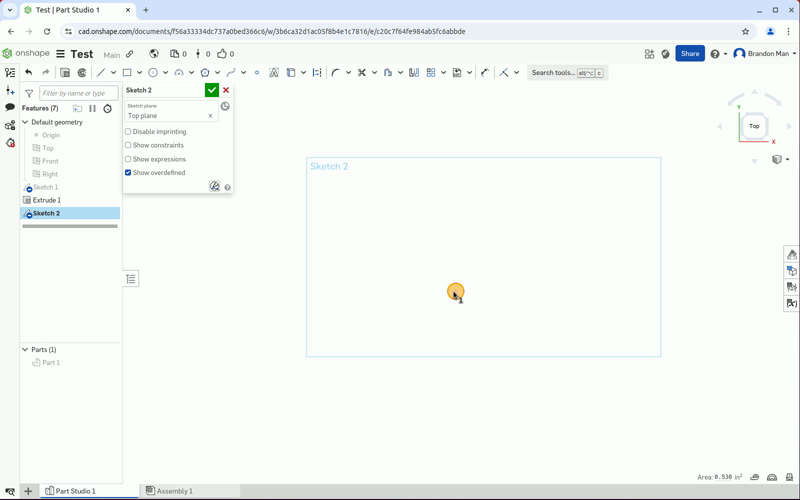
scroll(-6)
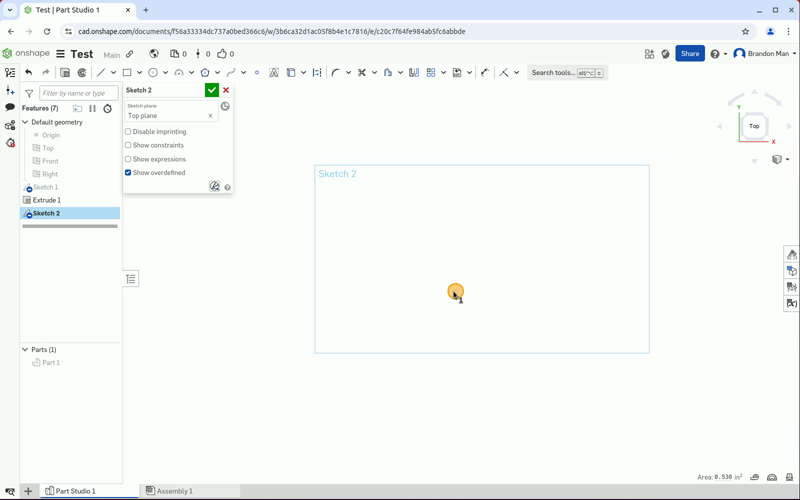
scroll(-6)
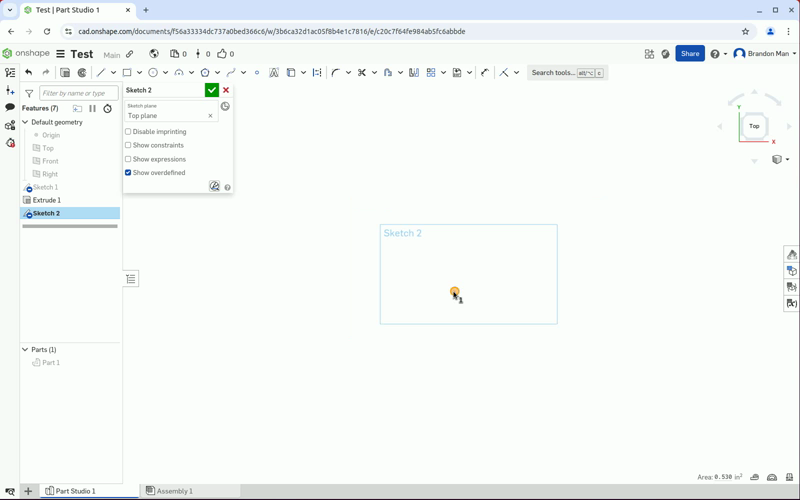
scroll(-6)
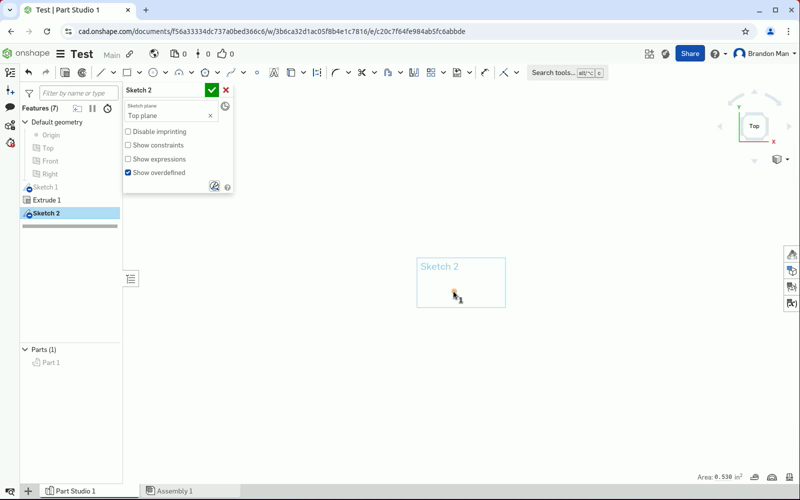
mouse_move(73, 352)
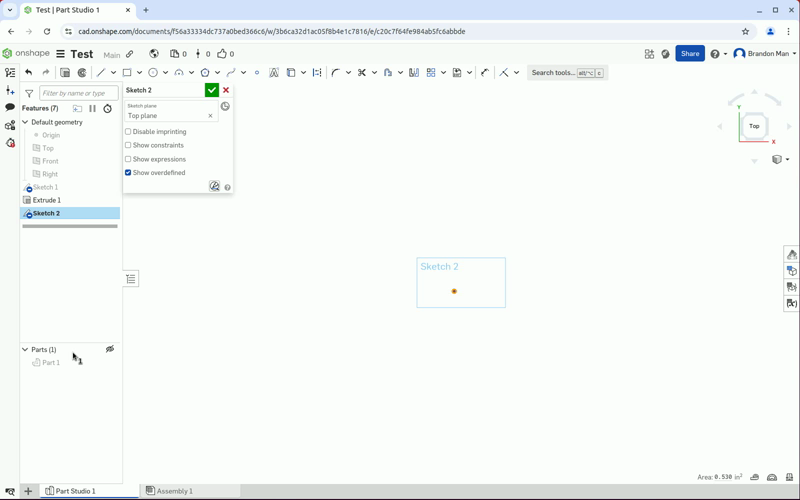
key(shift+y)
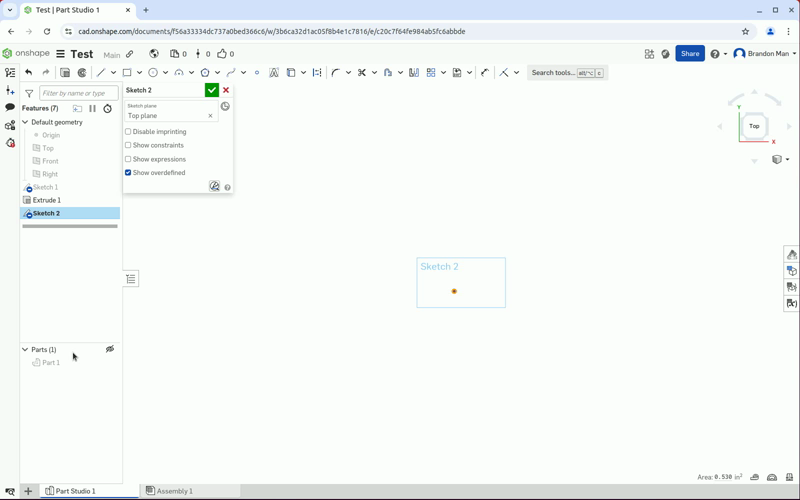
key(shift+e)
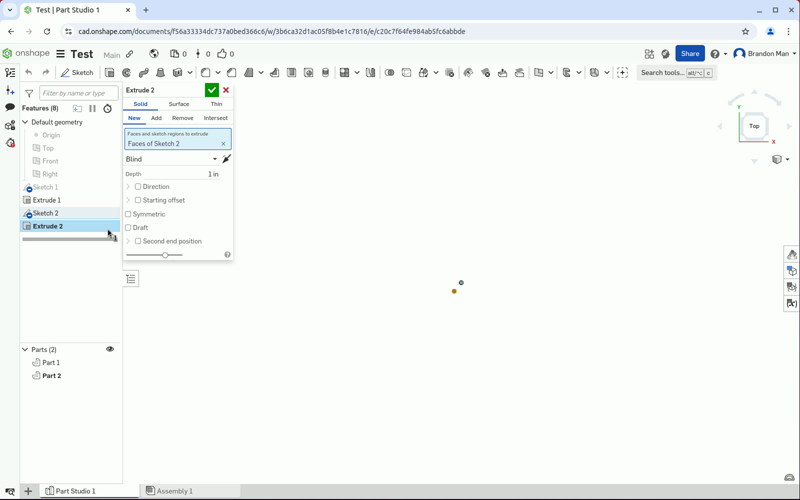
mouse_move(143, 106)
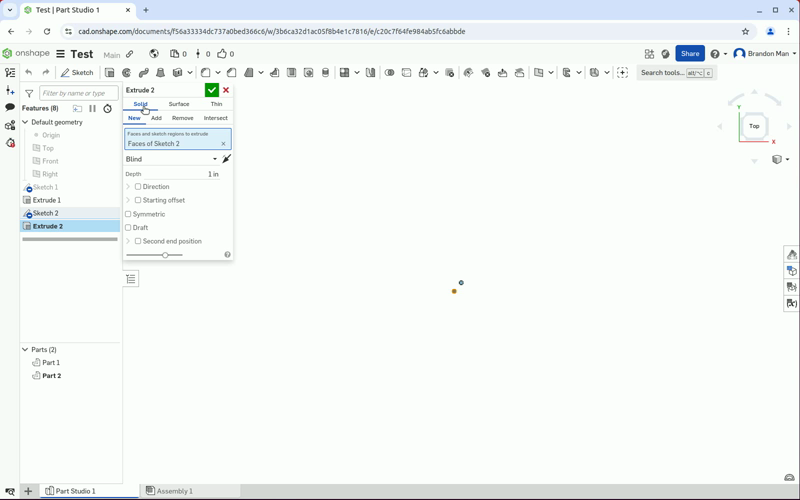
click(143, 106)
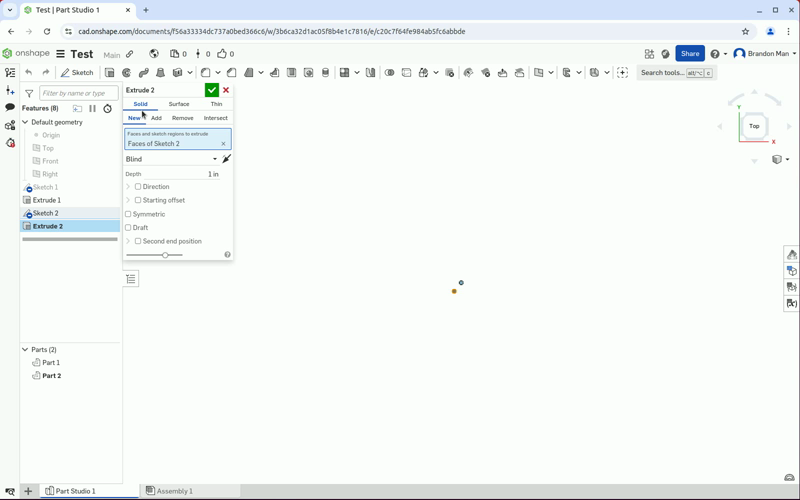
mouse_move(137, 120)
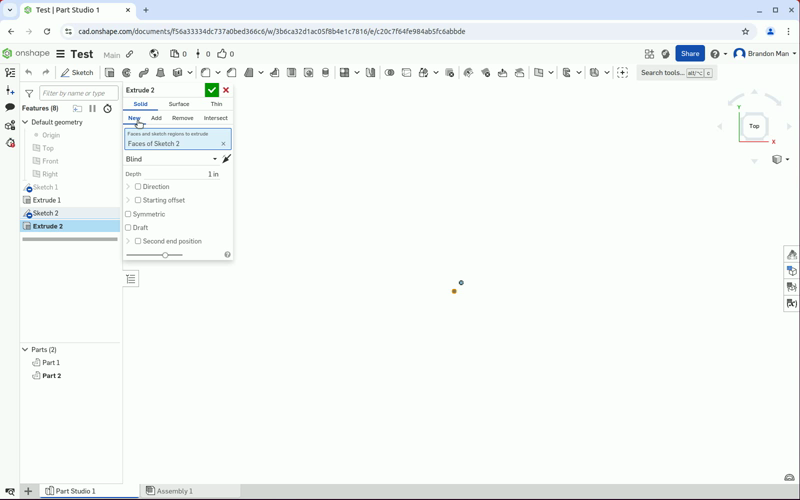
click(137, 120)
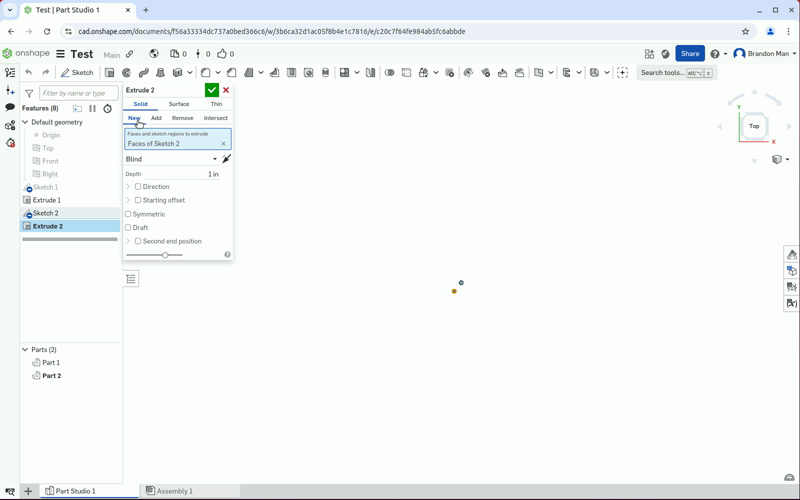
key(tab, 4)
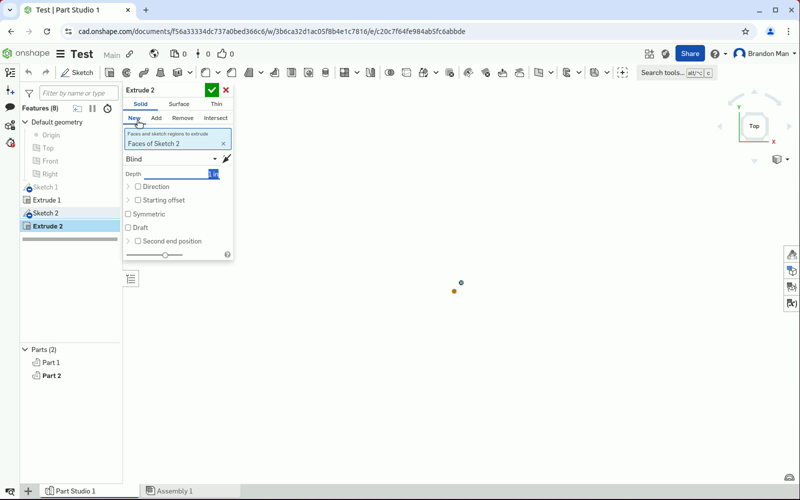
text(23.108)
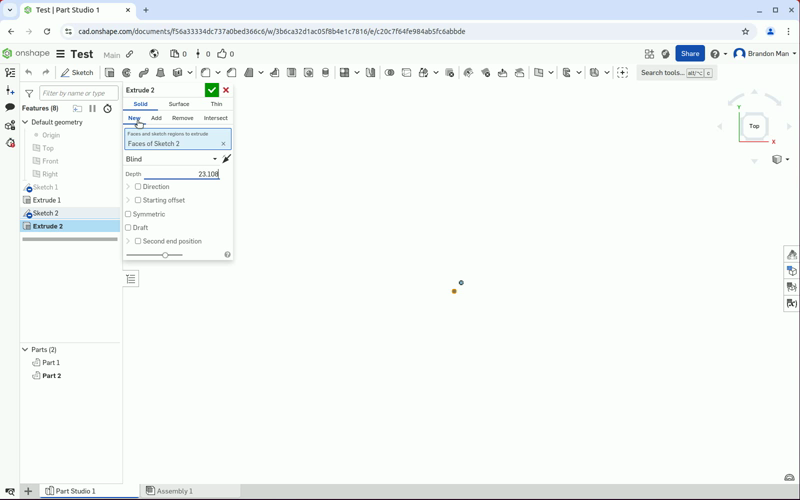
key(tab, 3)
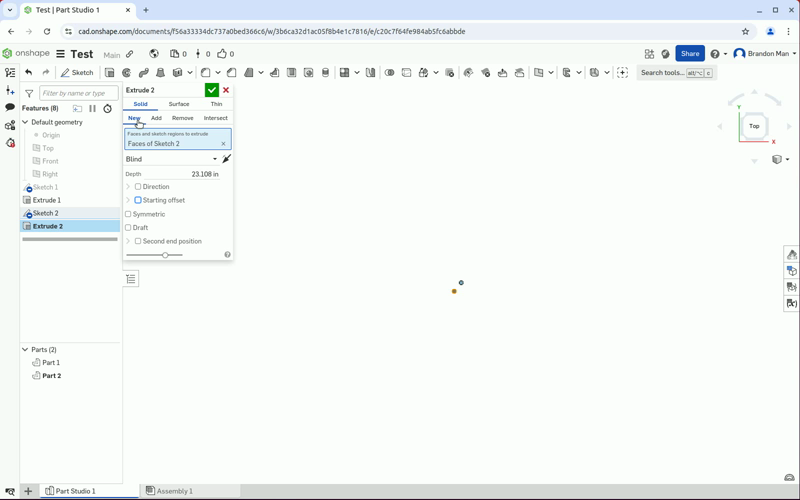
key(tab, 2)
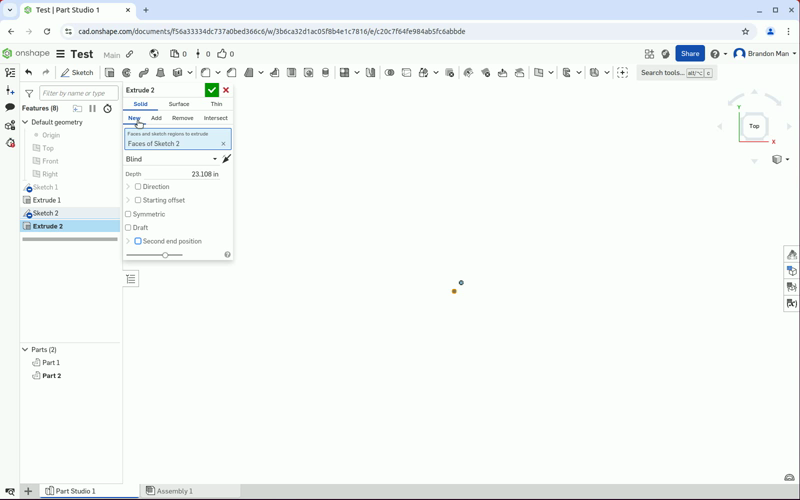
key(space)
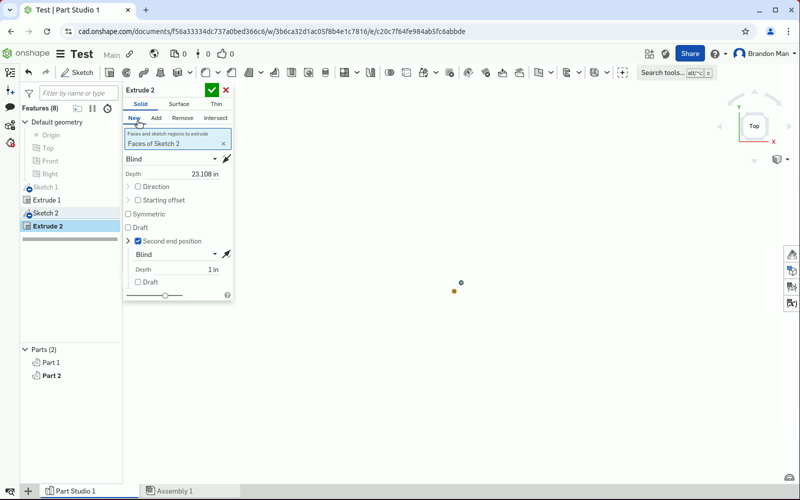
key(tab, 3)
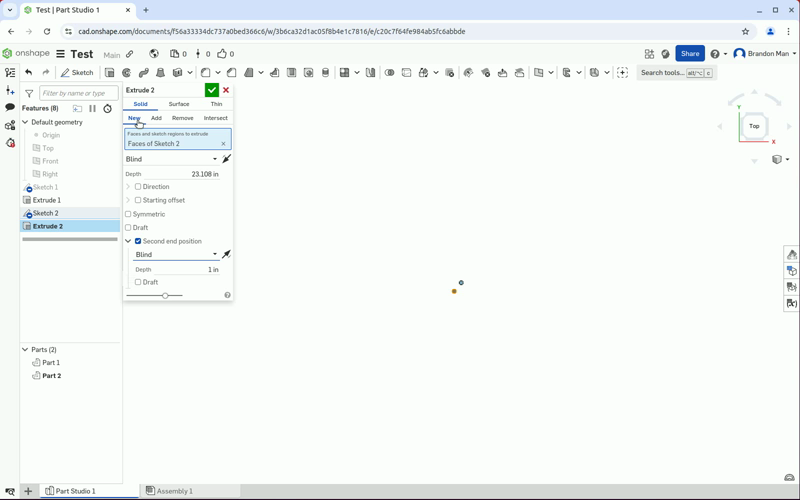
text(4.092)
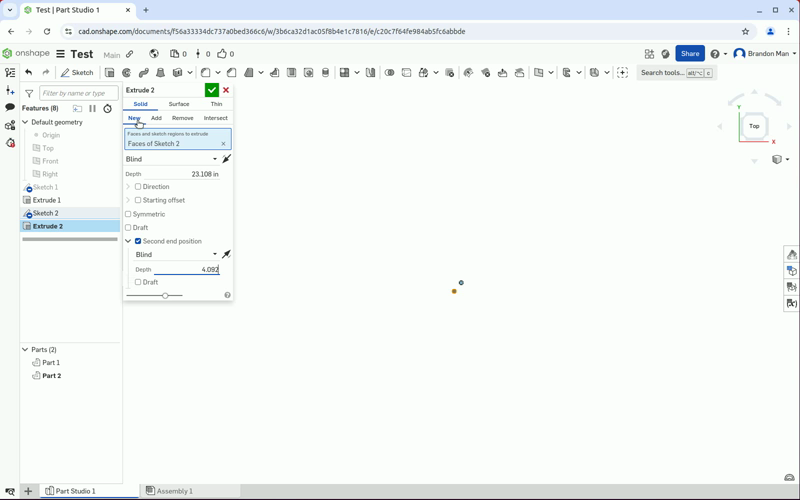
key(enter)
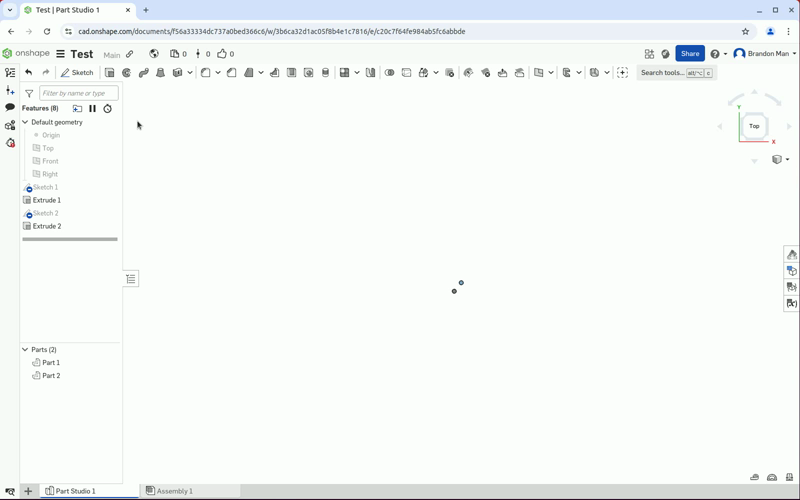
key(shift+h)
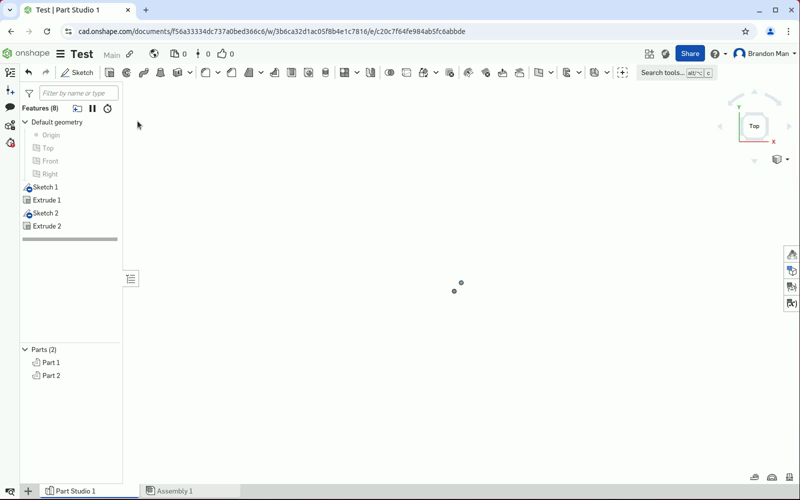
key(shift+h)
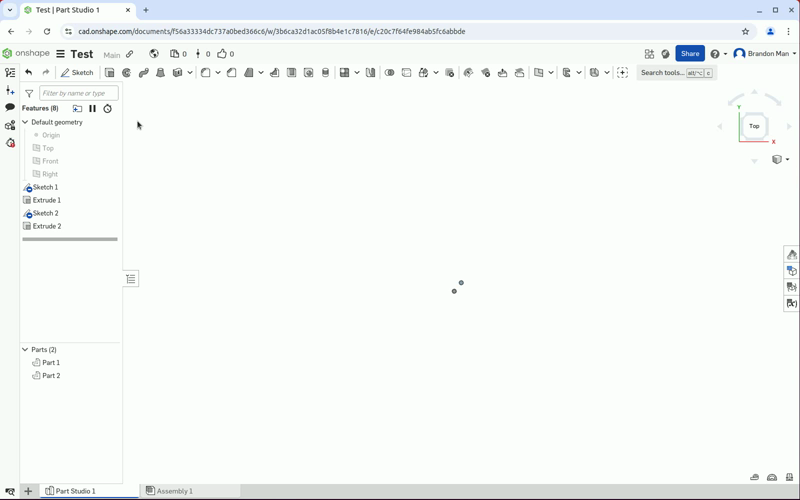
key(shift+7)
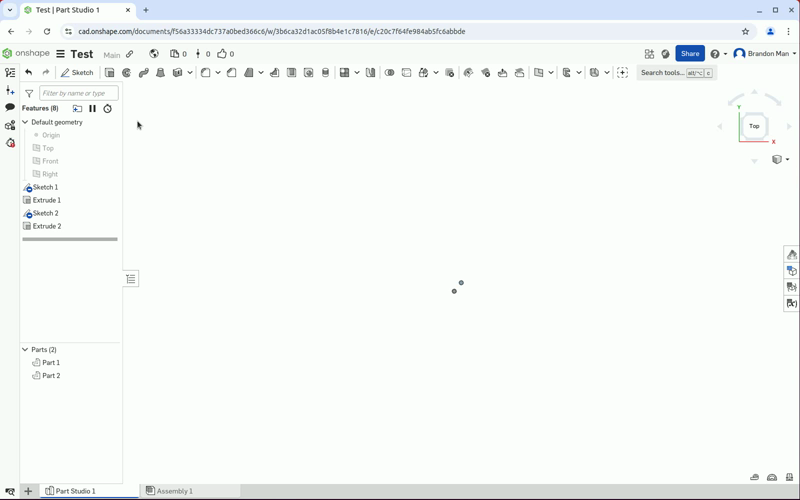
key(up, 3)
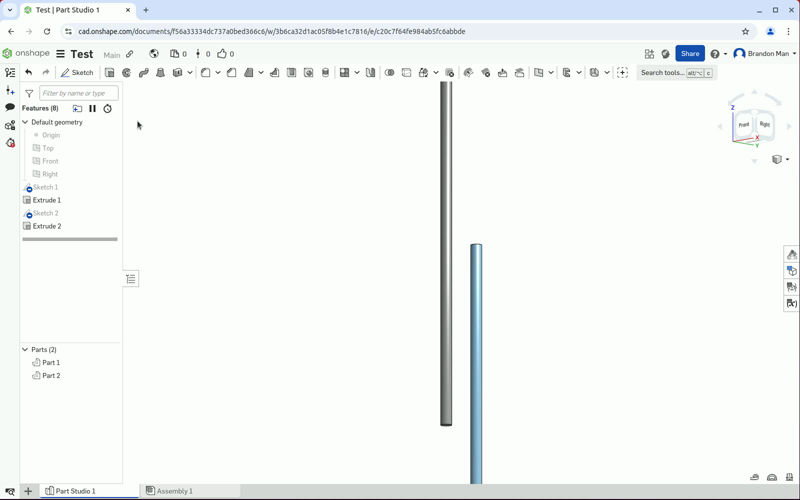
key(left, 3)
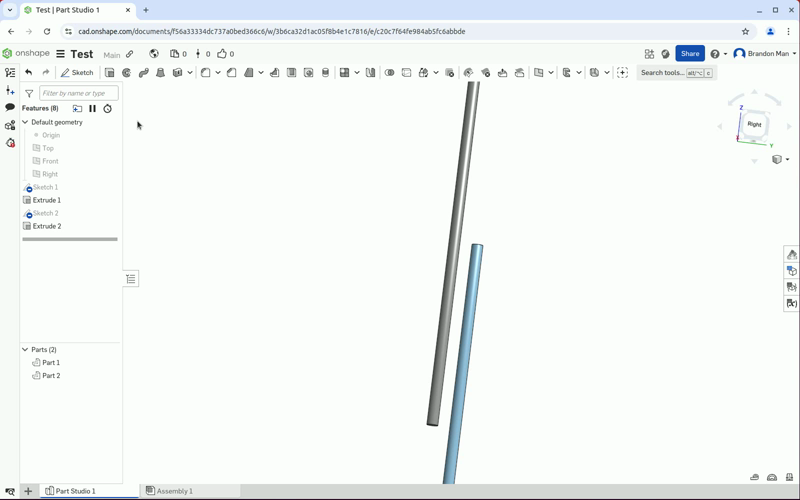
key(right, 3)
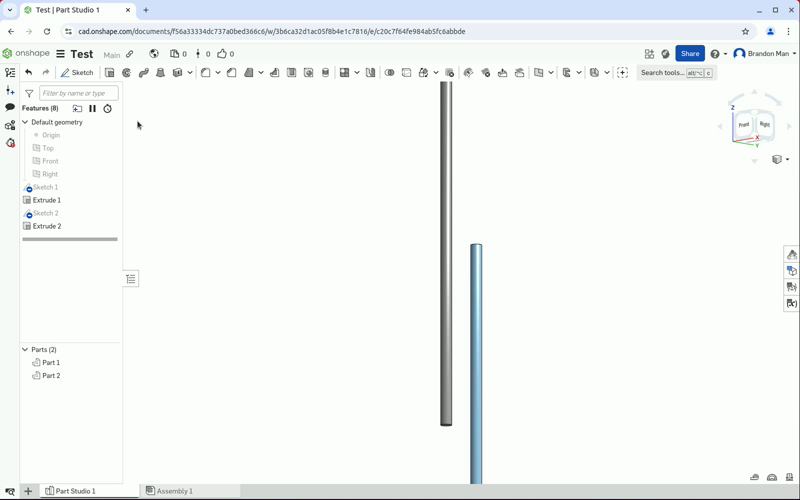
key(down, 3)
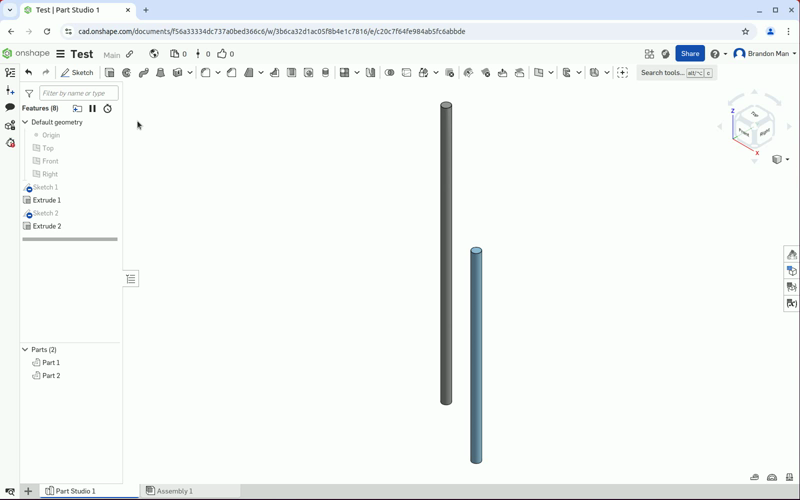
mouse_move(73, 189)
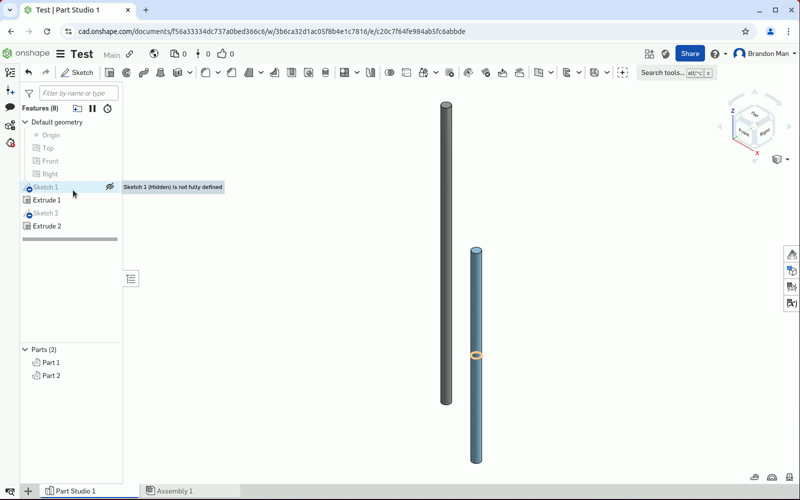
click(73, 189)